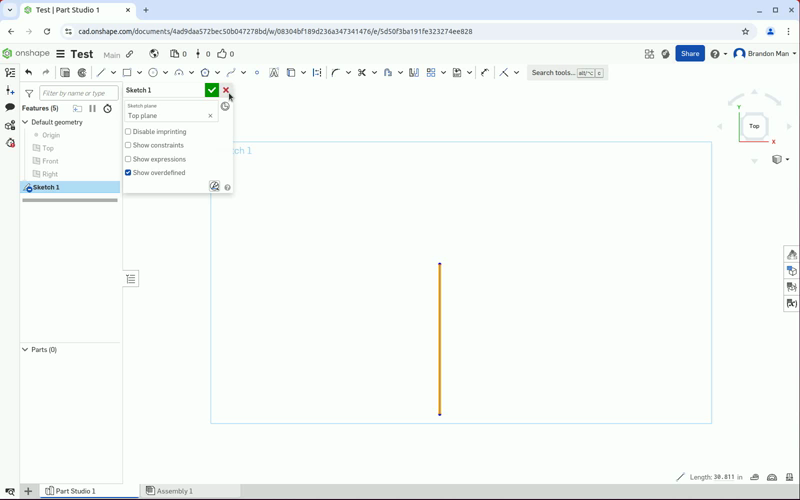
key(shift+h)
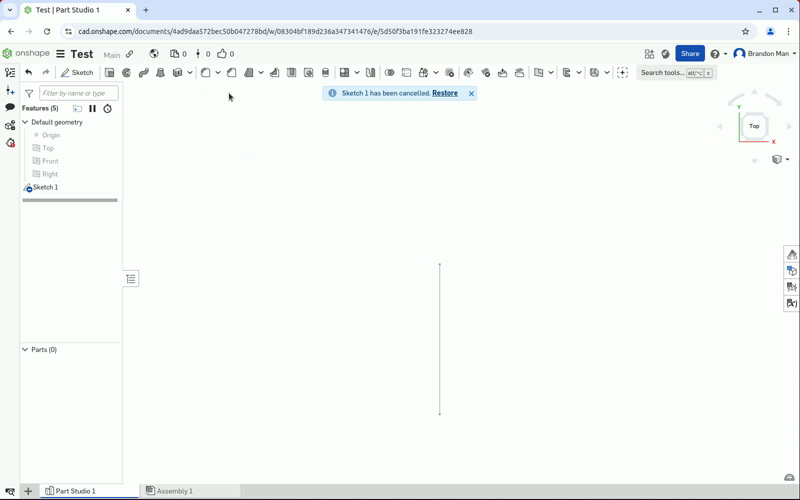
key(shift+s)
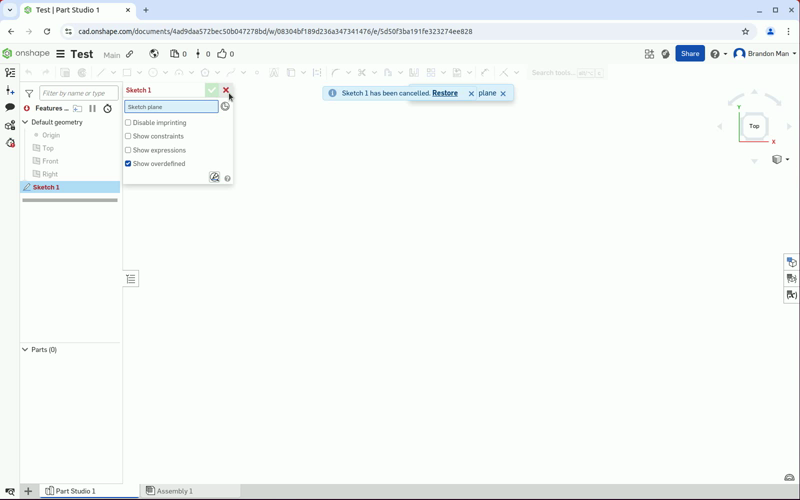
mouse_move(73, 150)
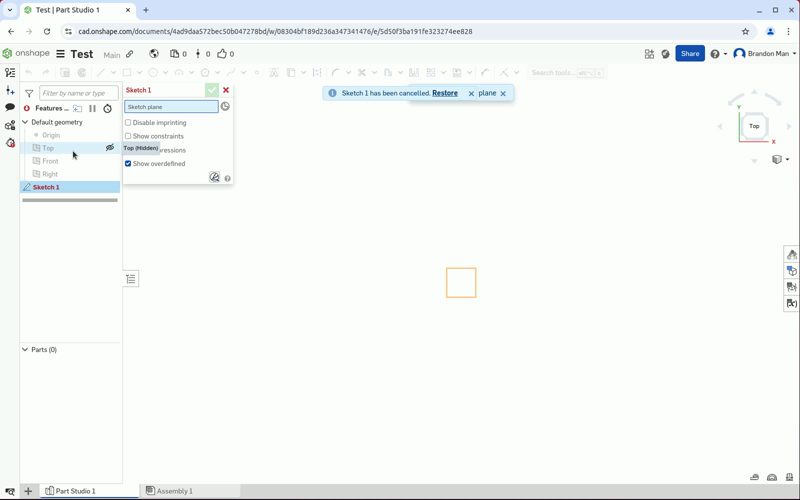
click(73, 150)
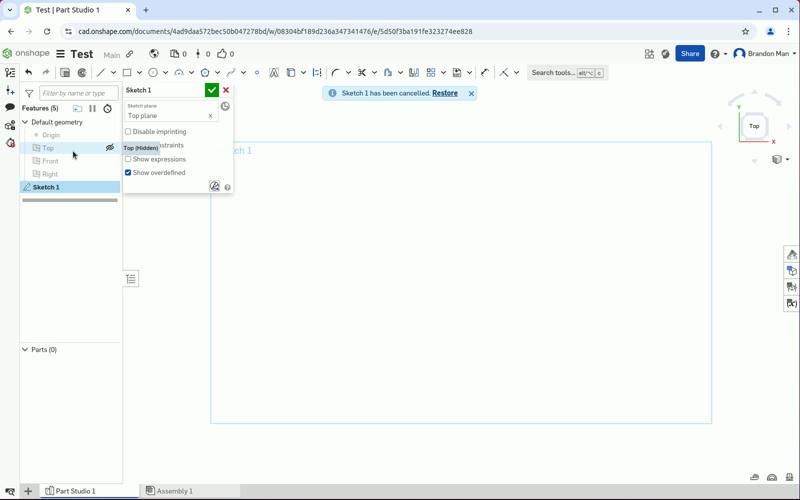
mouse_move(73, 352)
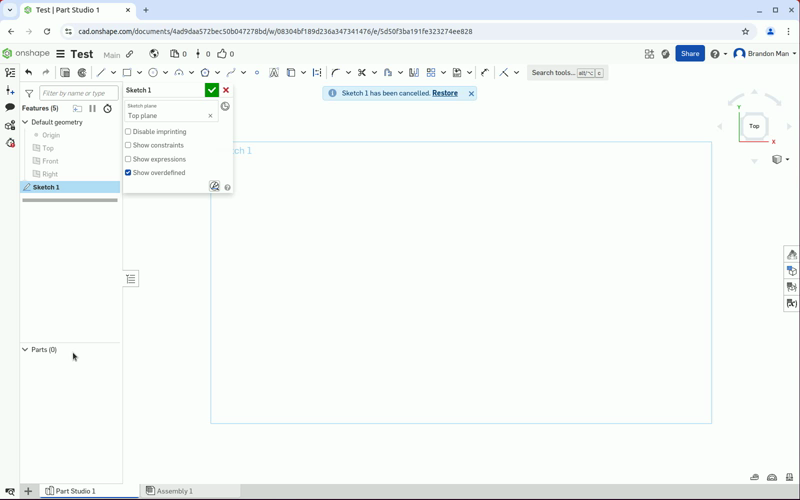
key(y)
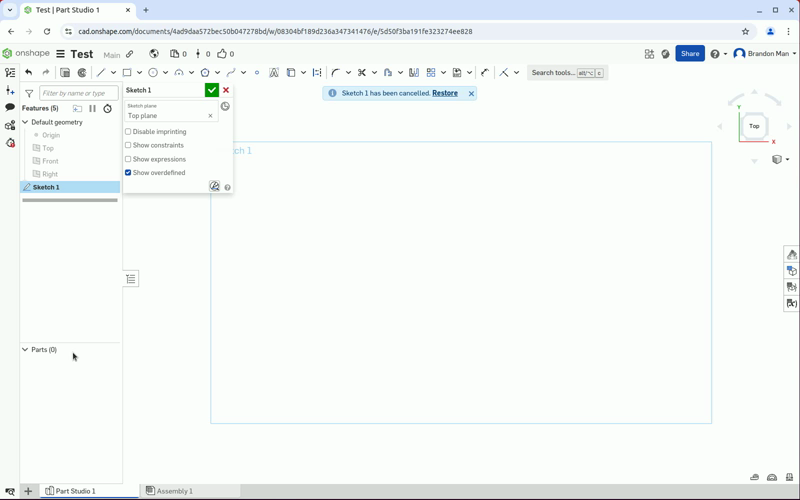
key(l)
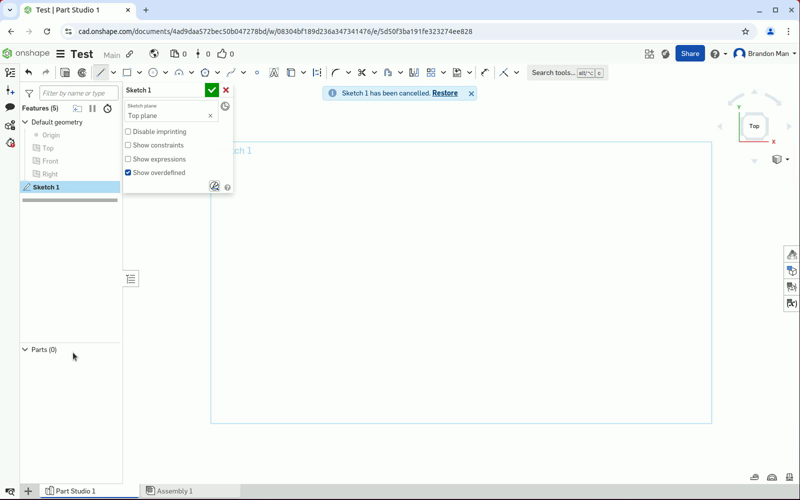
key_down(shift)
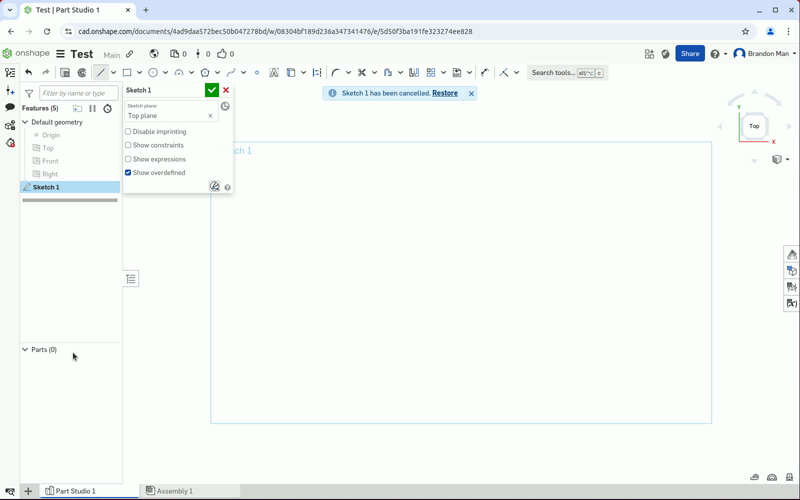
mouse_move(375, 395)
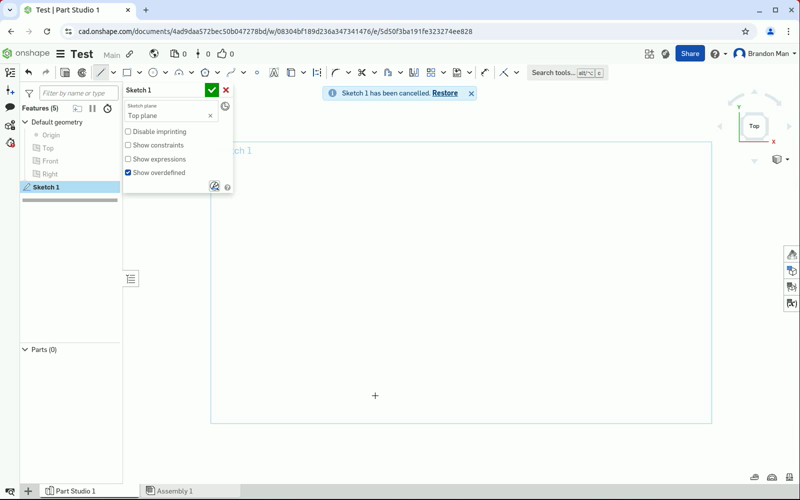
click(375, 395)
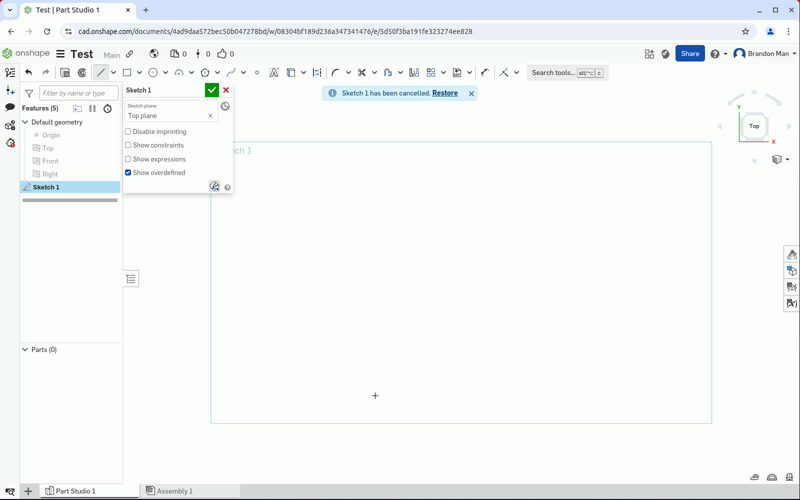
key_up(shift)
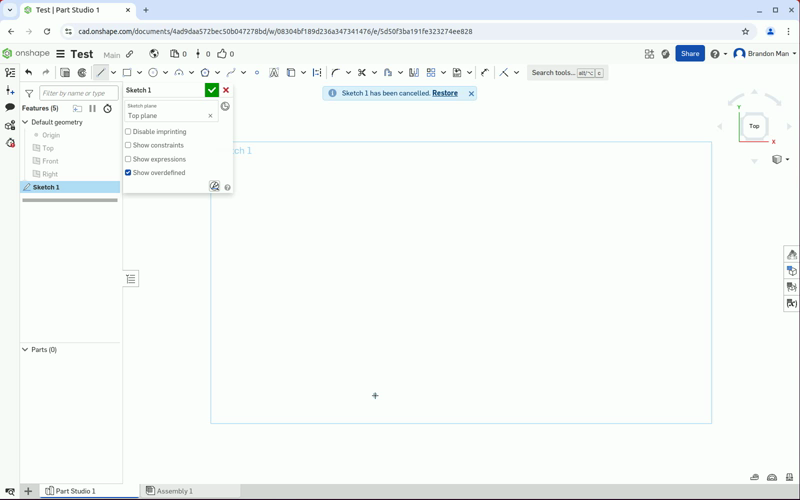
key_down(shift)
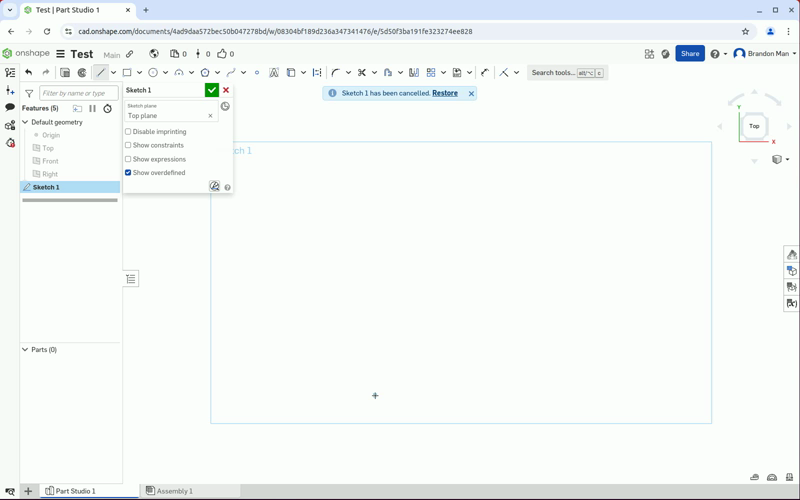
mouse_move(544, 395)
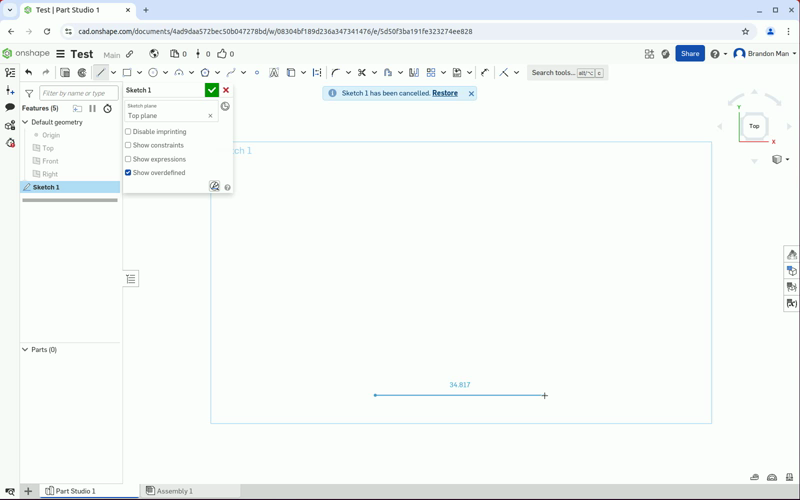
click(544, 395)
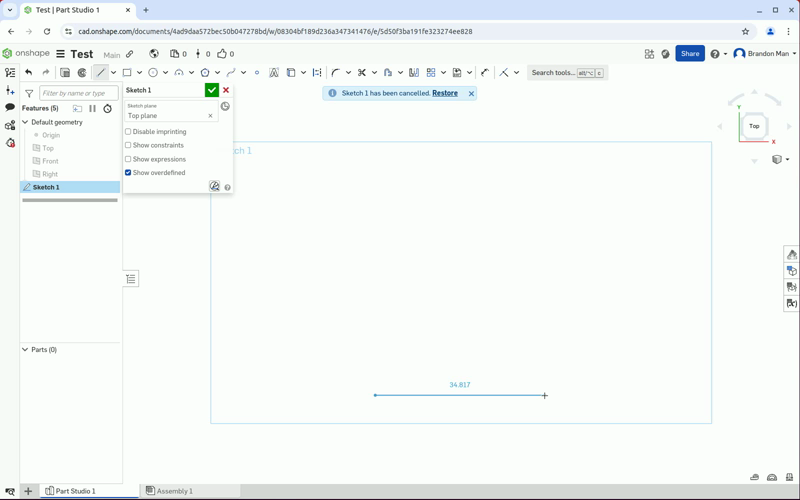
key_up(shift)
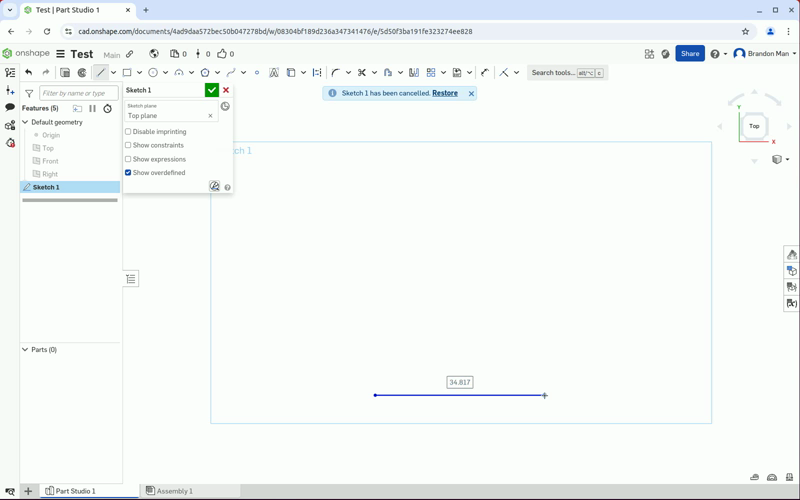
key_down(shift)
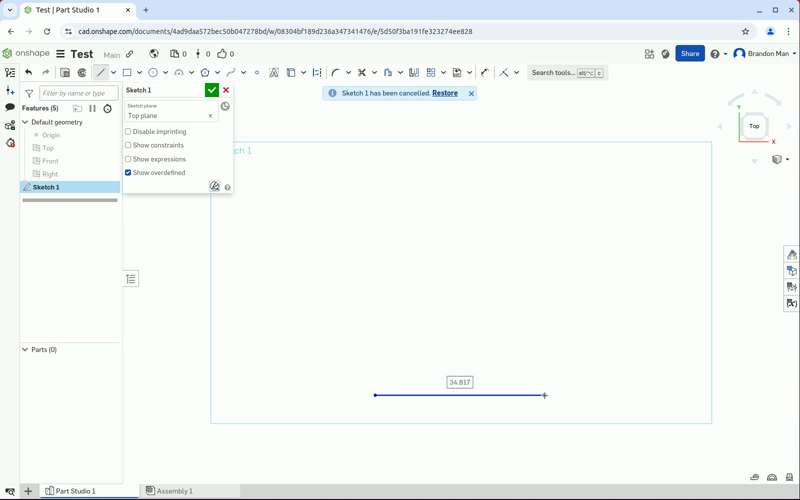
mouse_move(544, 171)
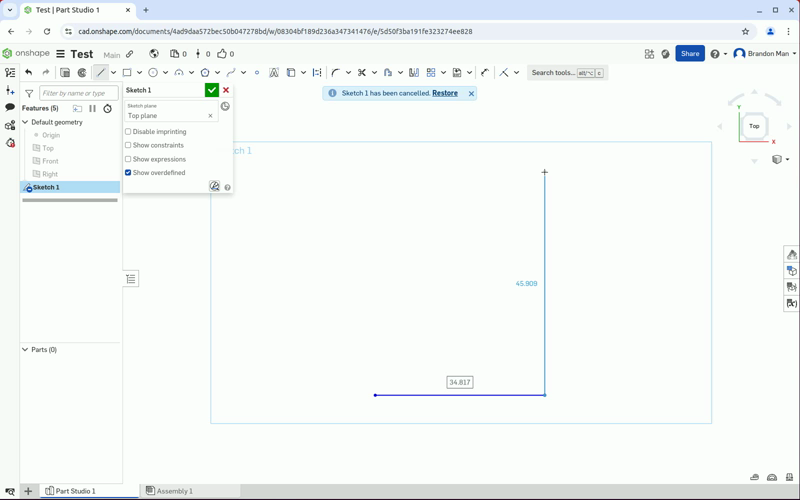
click(544, 171)
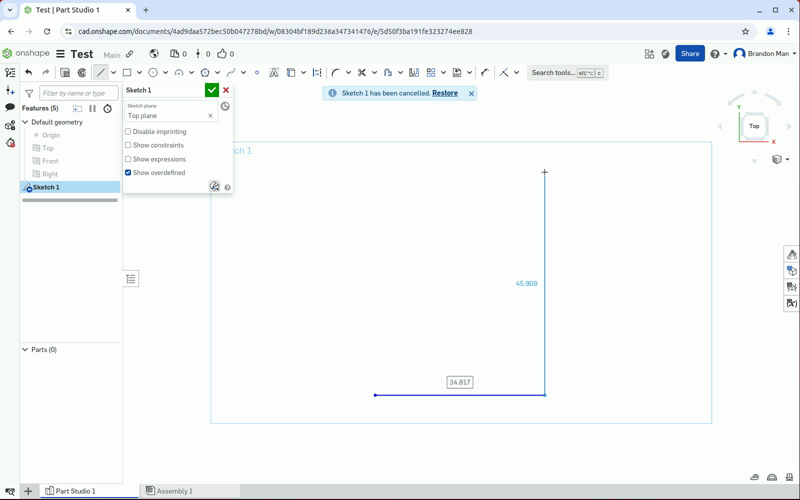
key_up(shift)
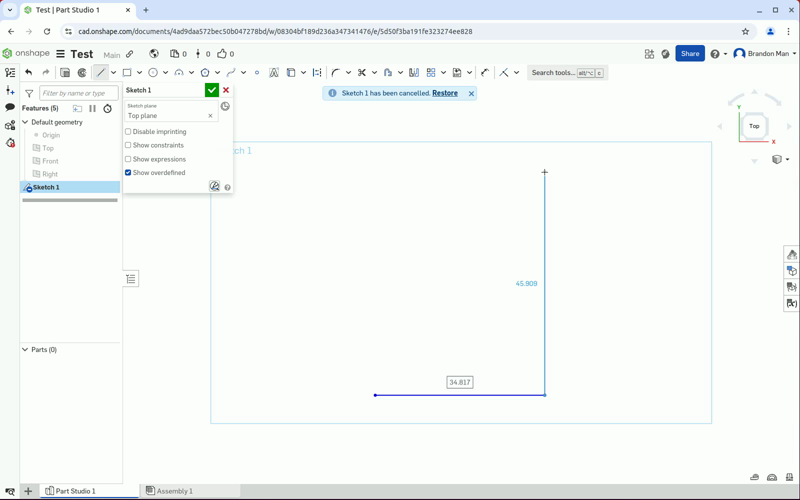
key_down(shift)
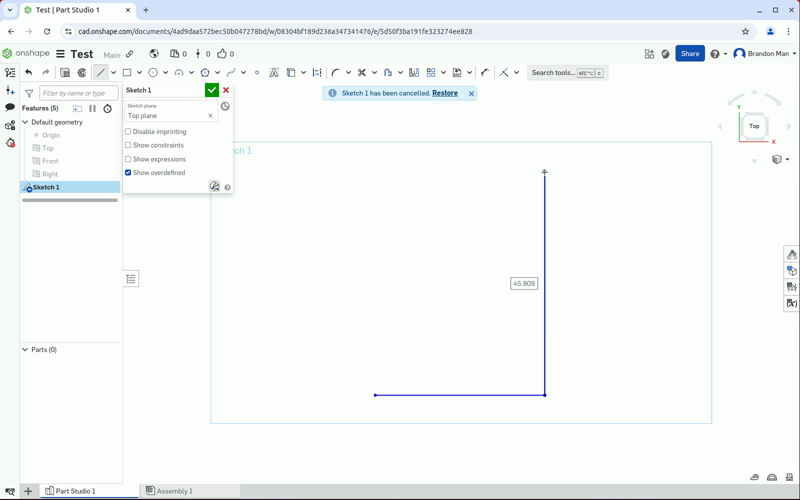
mouse_move(375, 171)
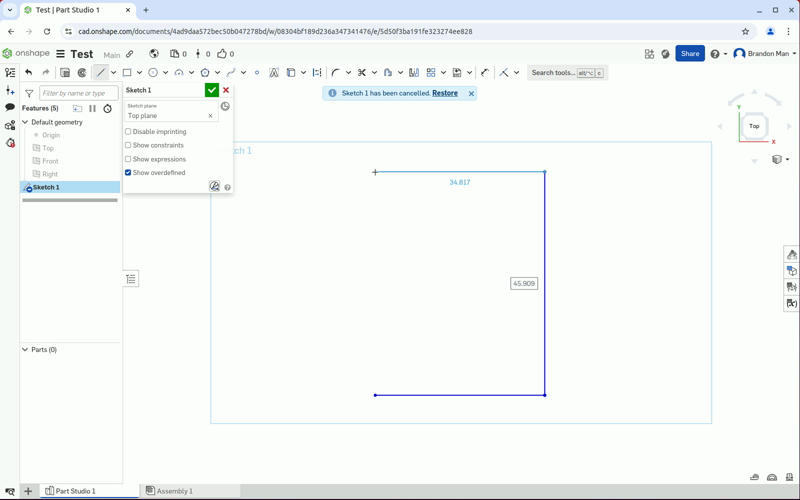
click(375, 171)
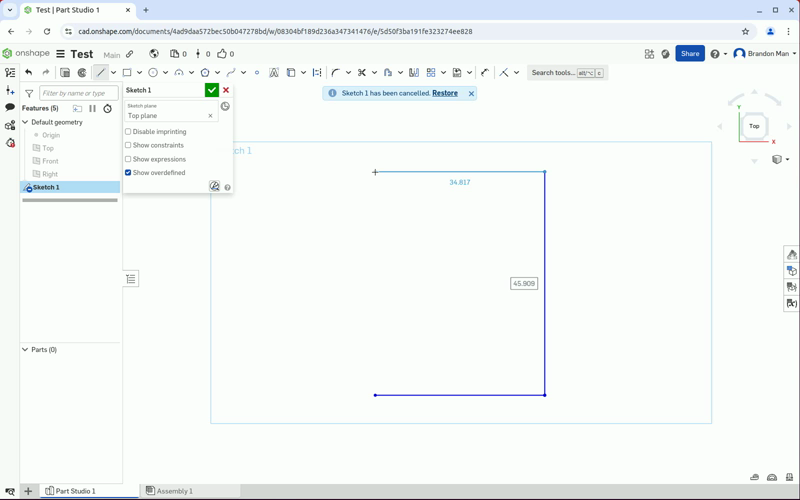
key_up(shift)
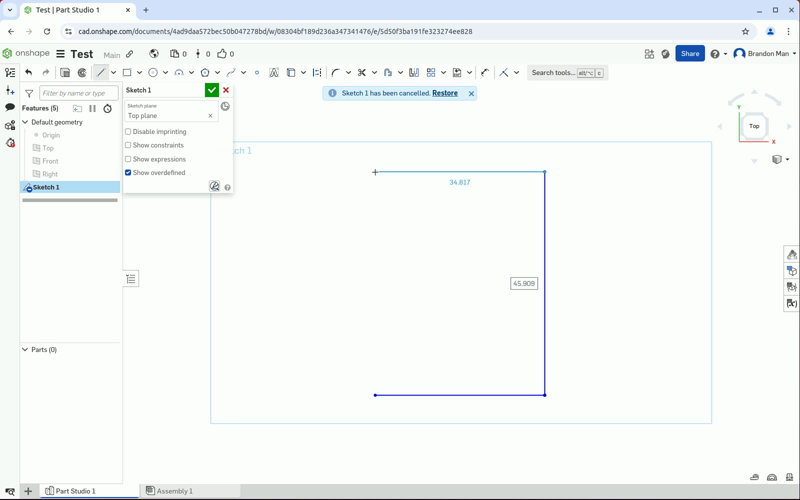
key_down(shift)
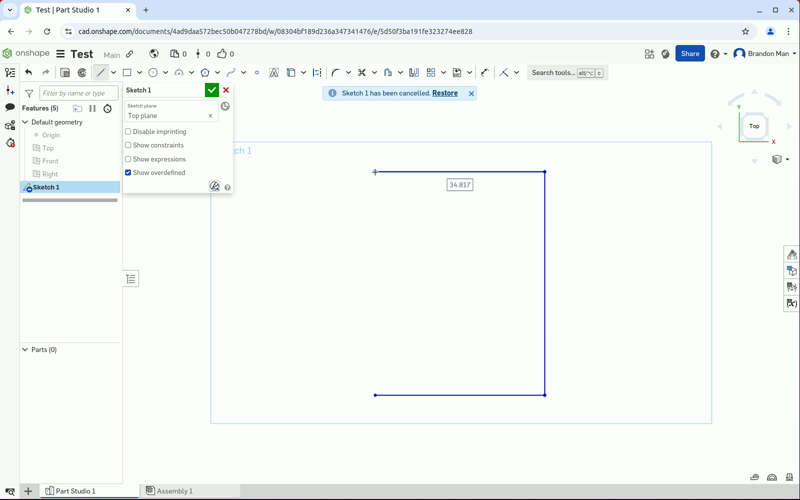
mouse_move(375, 395)
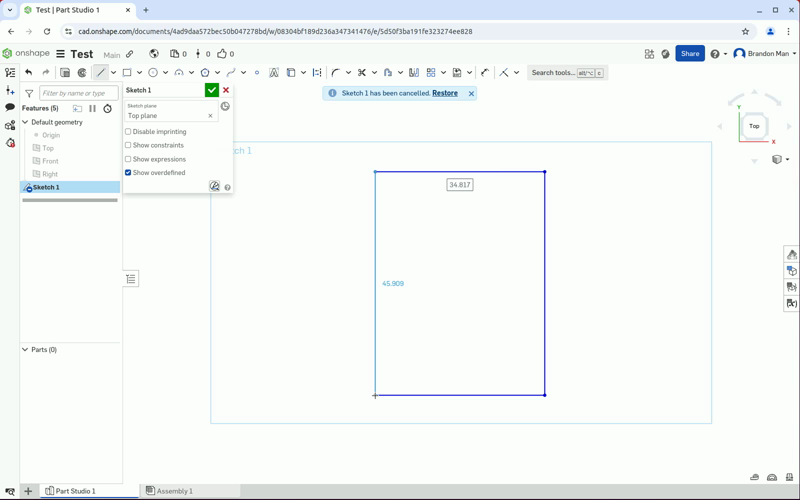
key_up(shift)
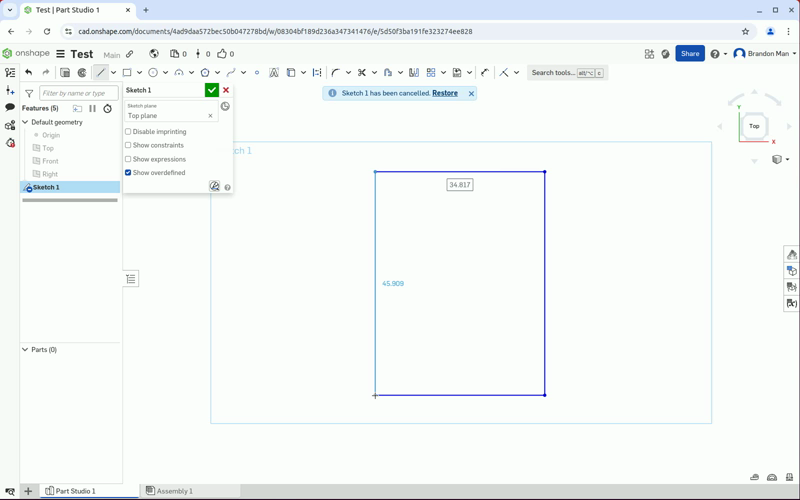
click(375, 395)
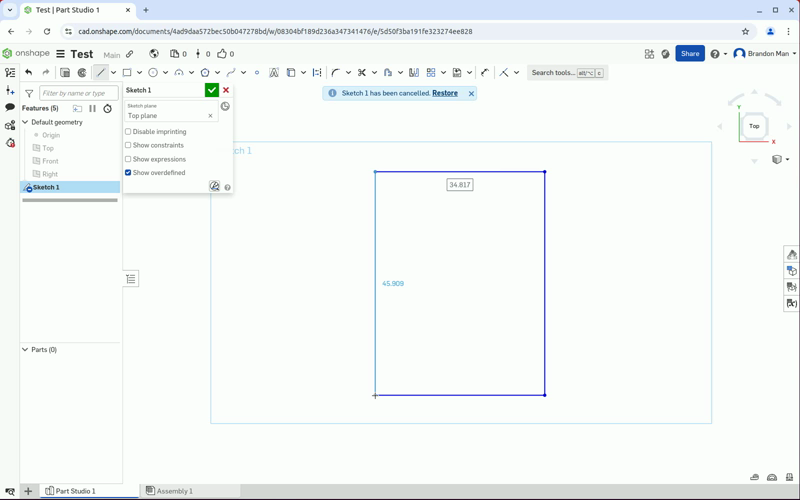
key(esc)
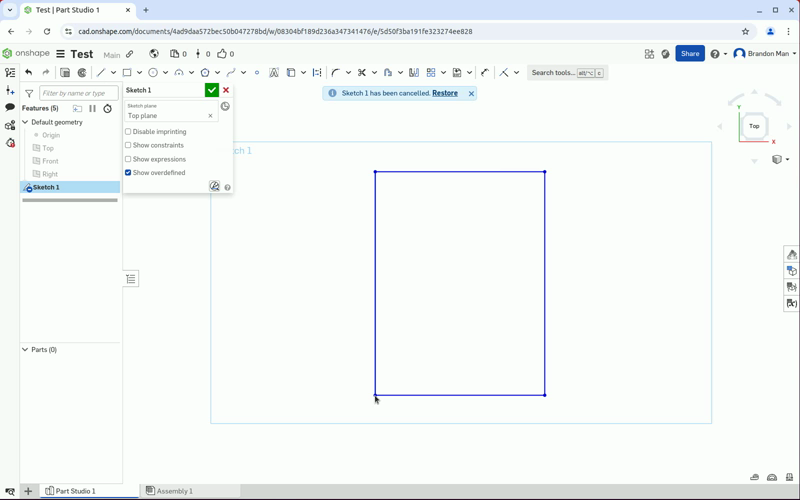
mouse_move(496, 202)
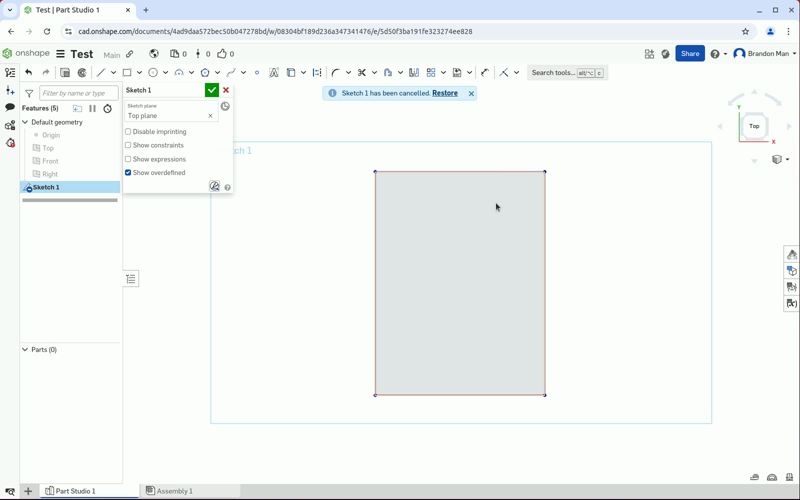
click(496, 202)
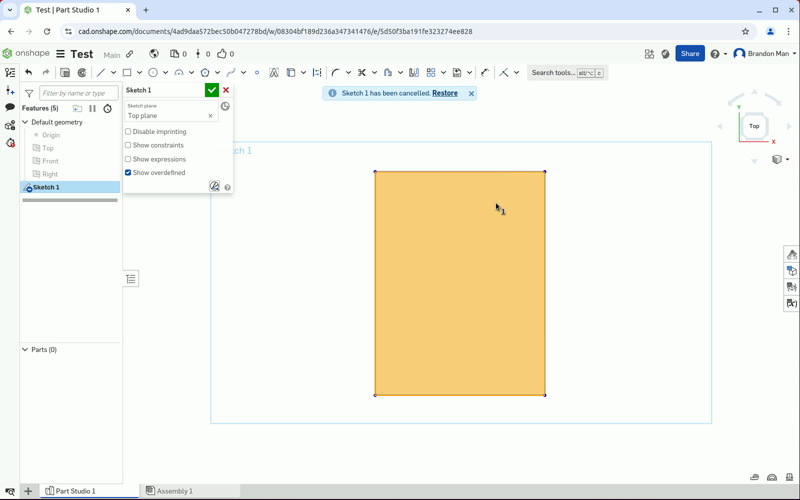
mouse_move(73, 352)
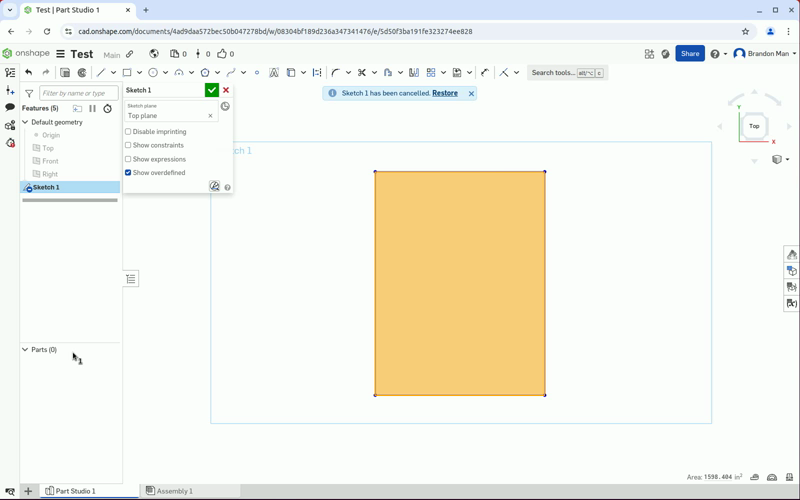
key(shift+y)
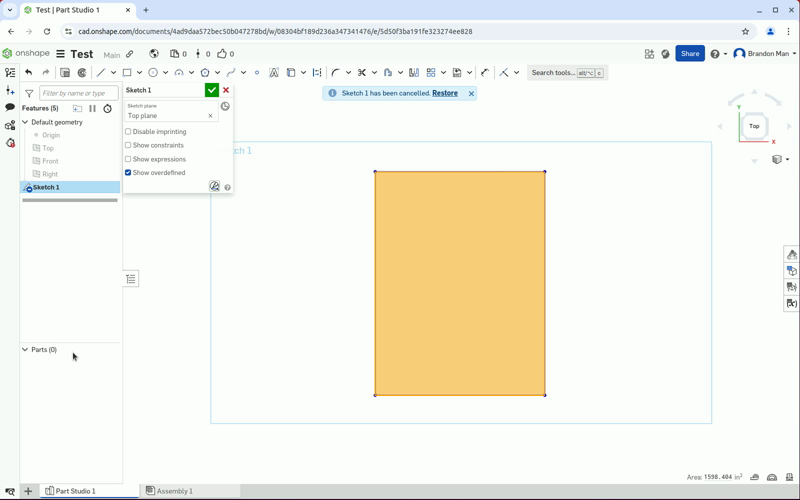
key(shift+e)
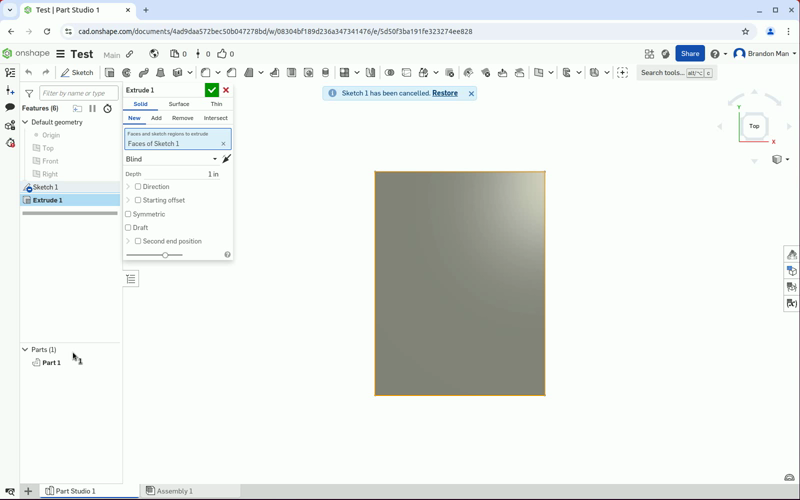
mouse_move(143, 106)
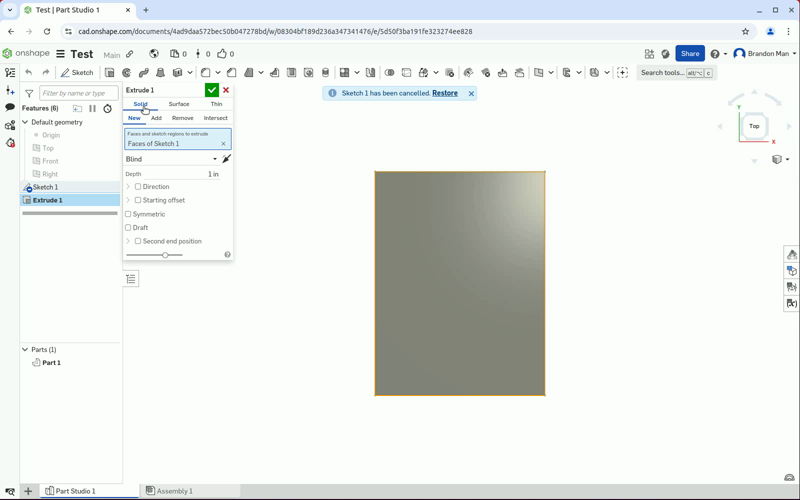
click(143, 106)
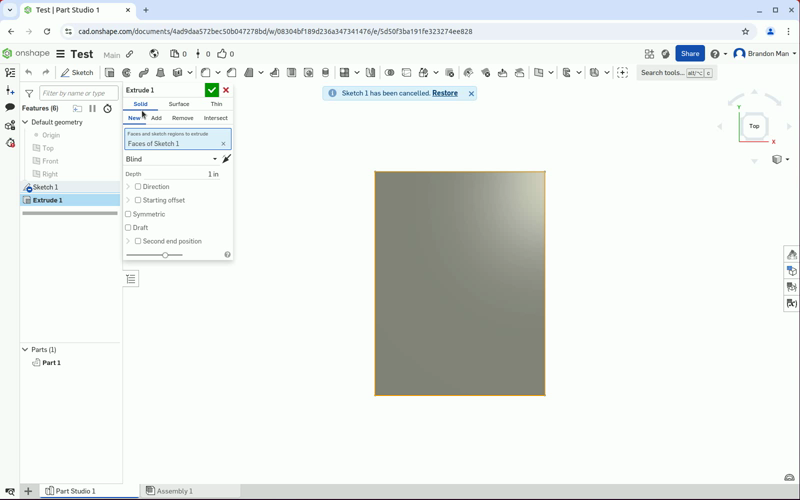
mouse_move(137, 120)
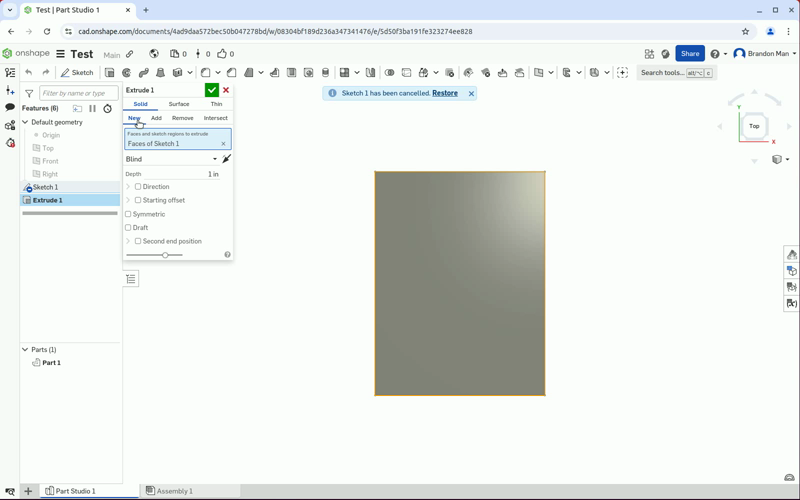
click(137, 120)
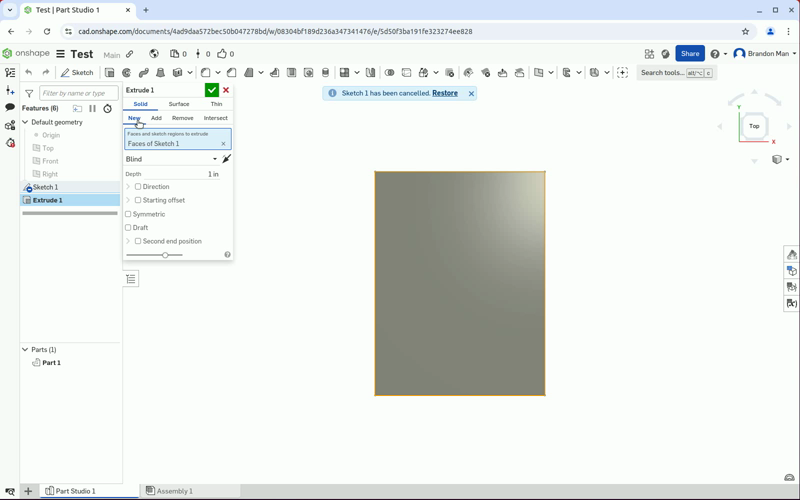
key(tab, 4)
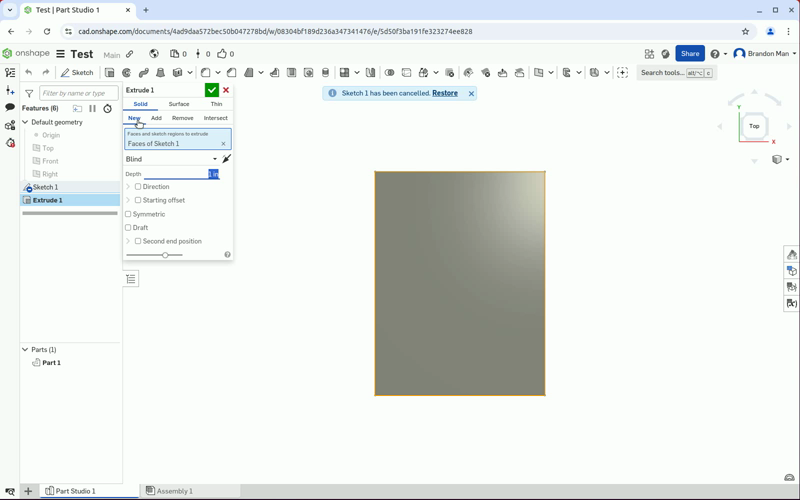
text(1.444)
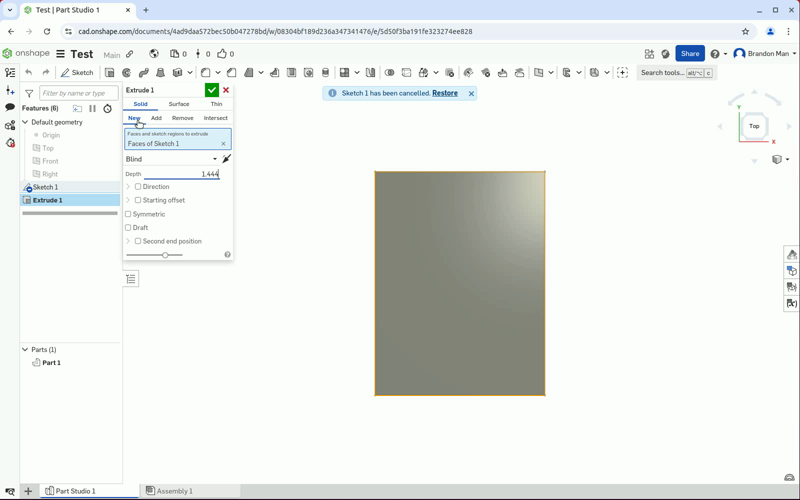
key(enter)
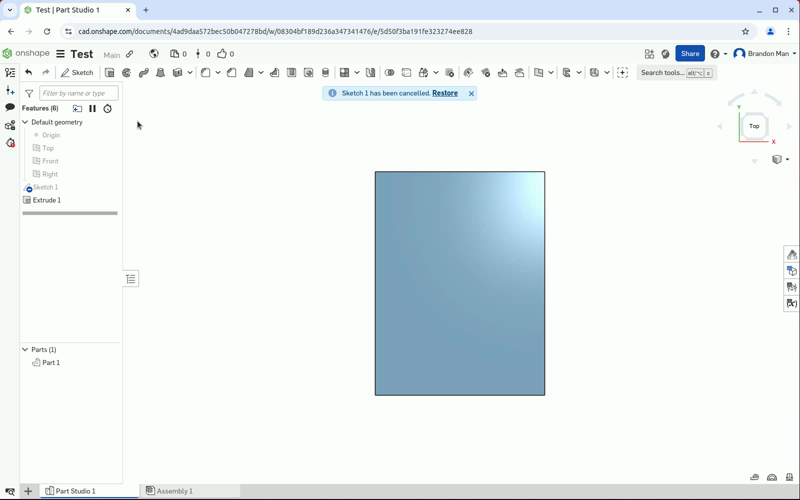
key(shift+h)
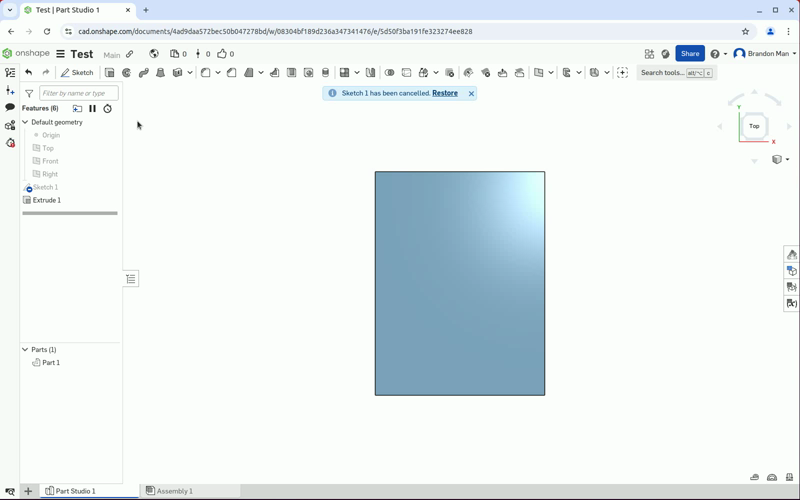
key(shift+h)
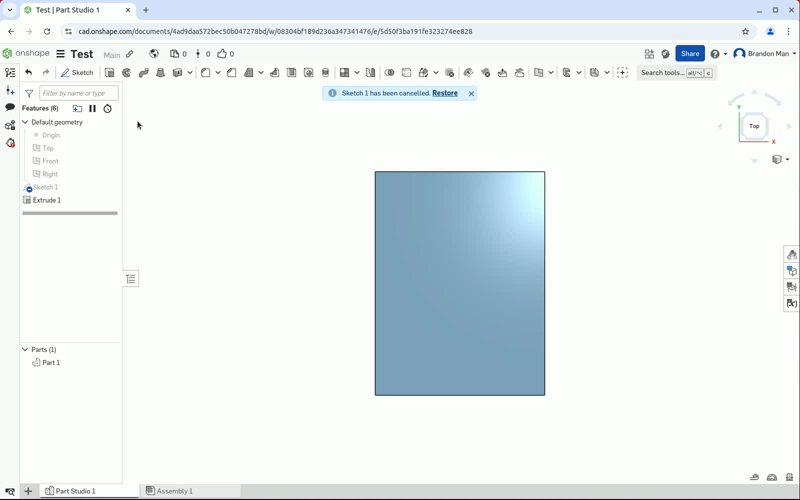
mouse_move(73, 189)
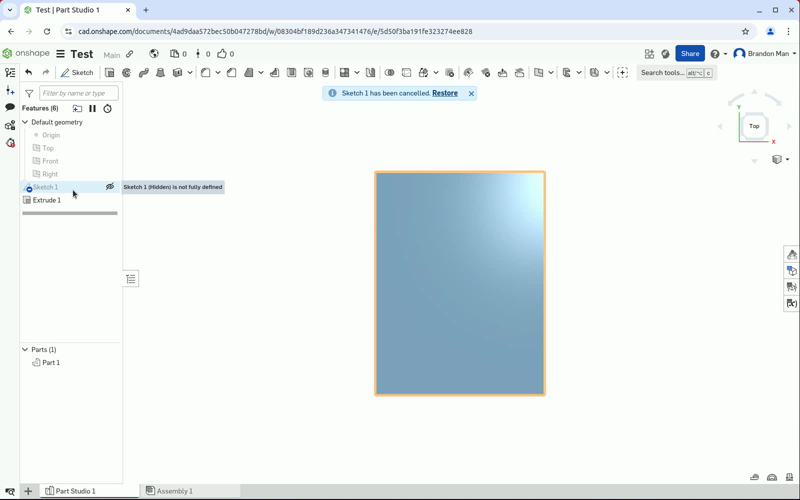
click(73, 189)
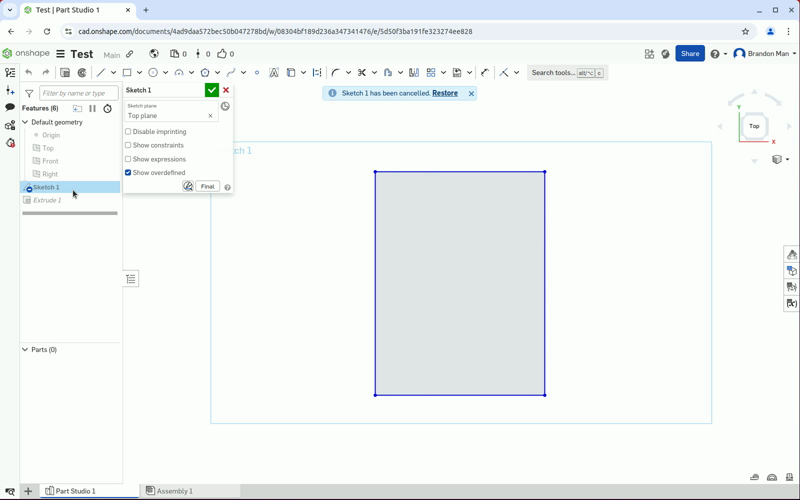
mouse_move(229, 92)
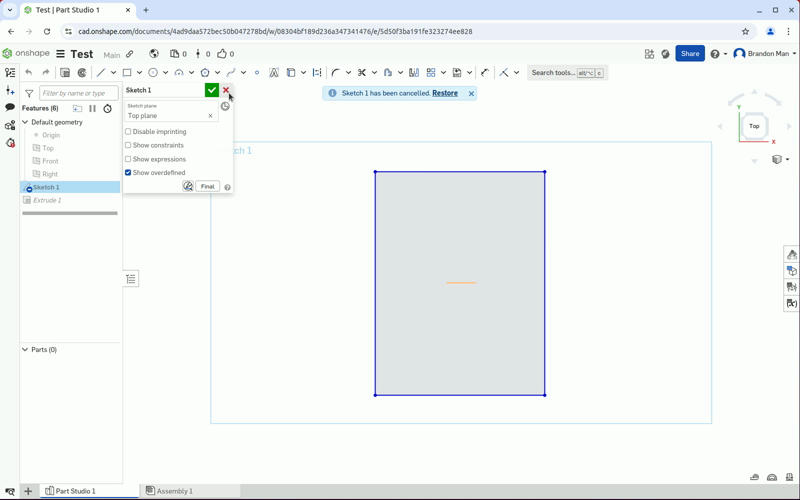
click(229, 92)
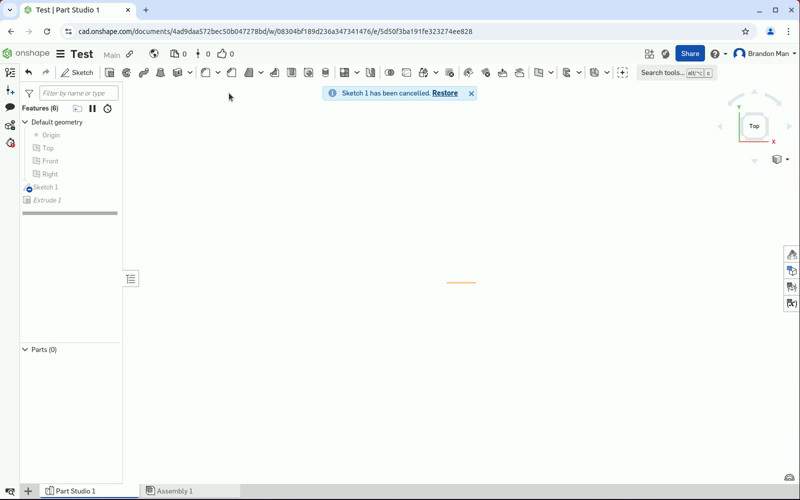
mouse_move(541, 75)
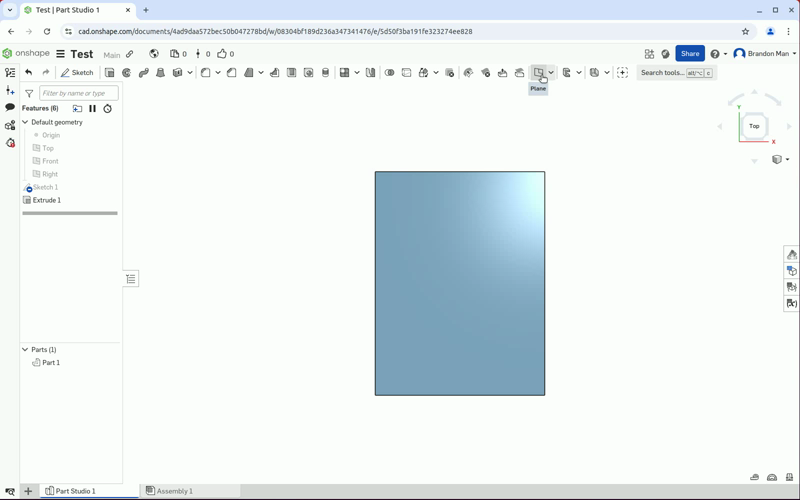
click(541, 75)
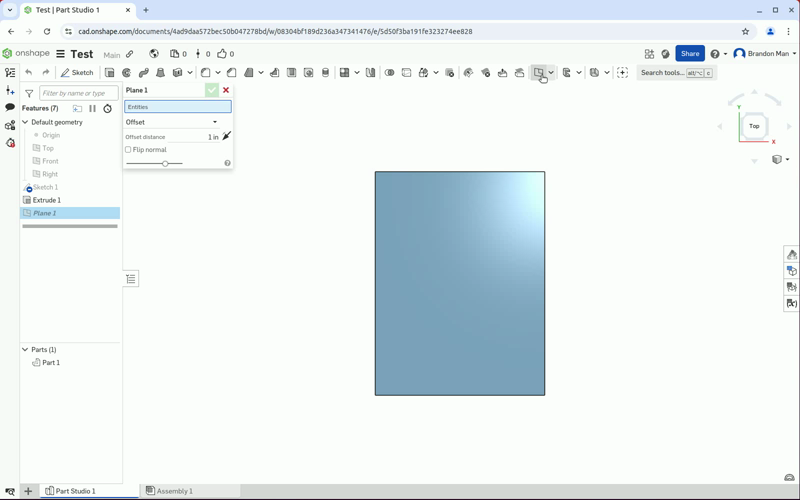
mouse_move(73, 150)
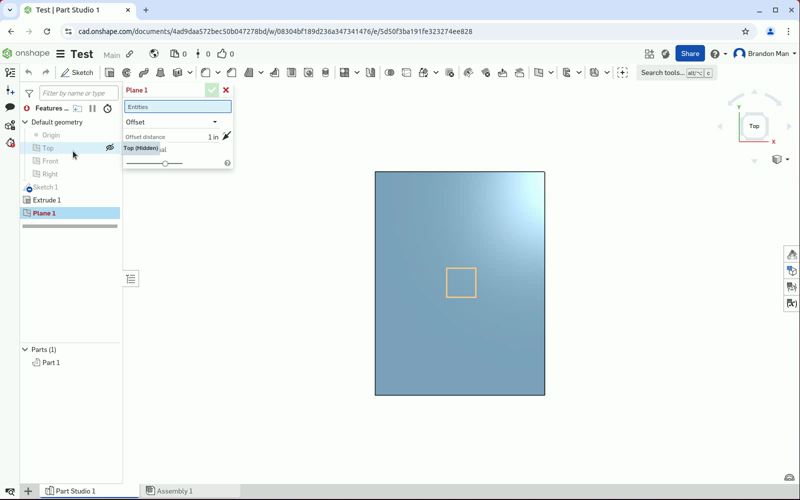
click(73, 150)
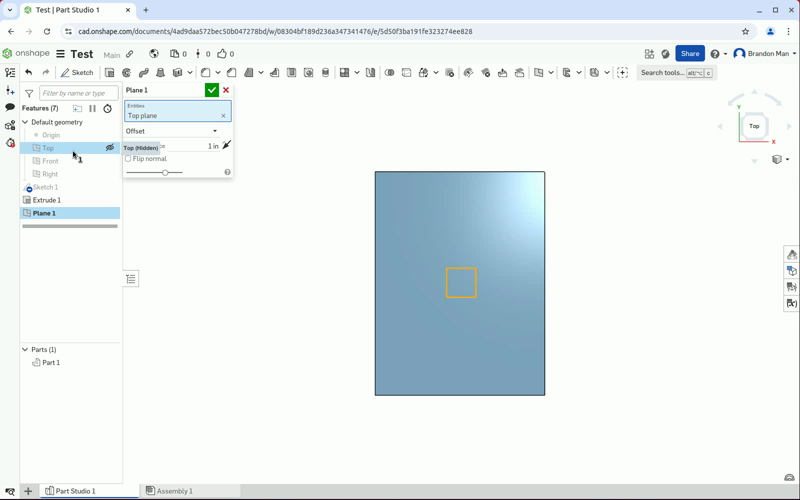
key(tab, 2)
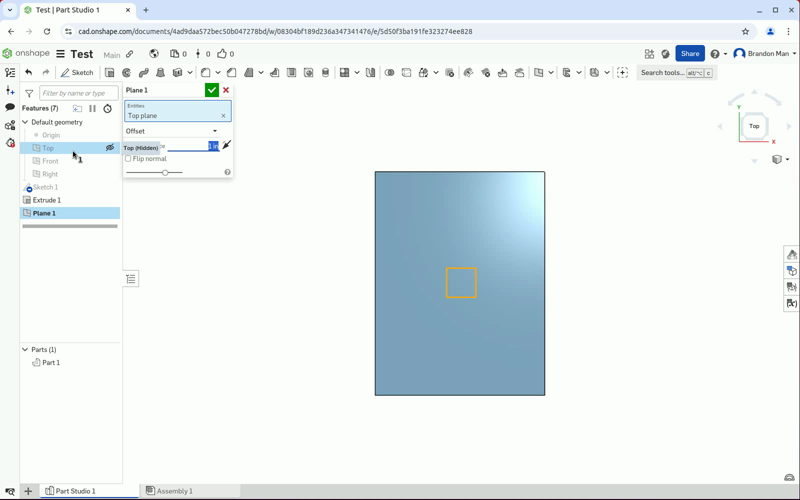
text(1.448)
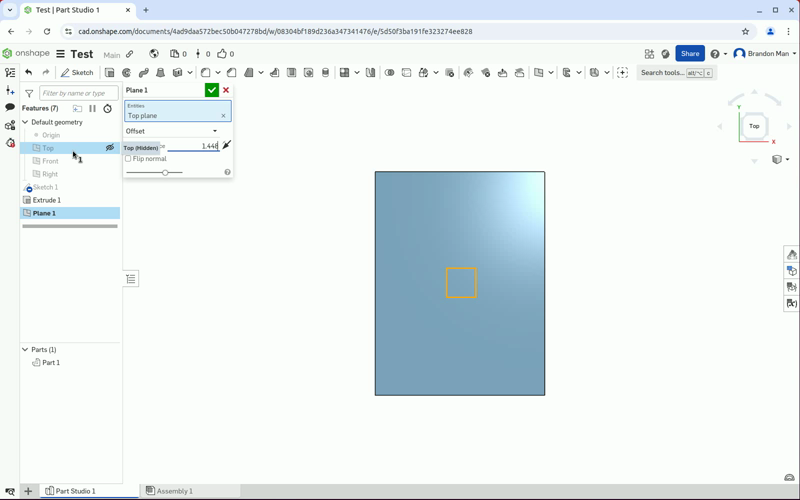
key(enter, 2)
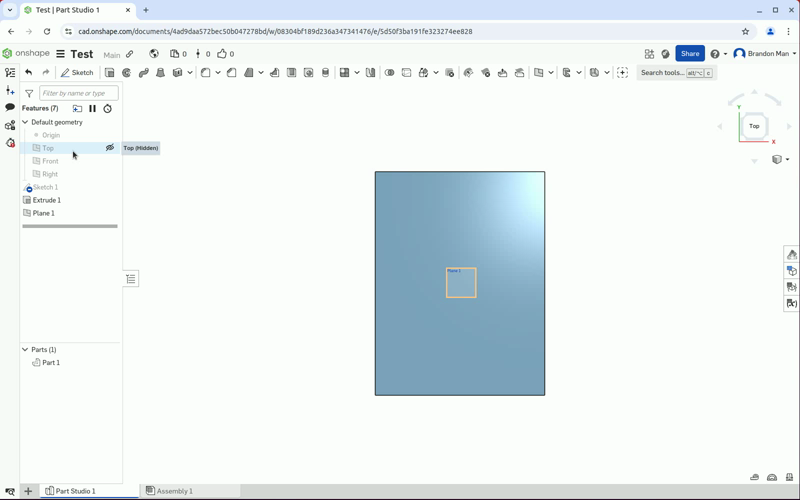
key(shift+s)
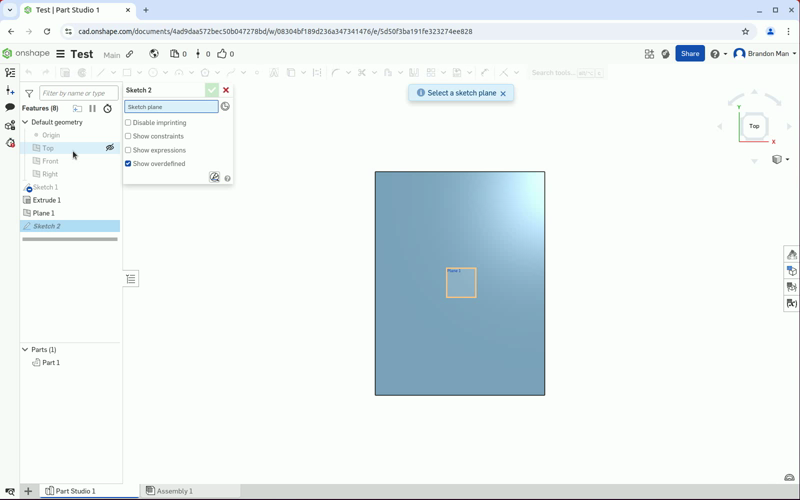
mouse_move(73, 215)
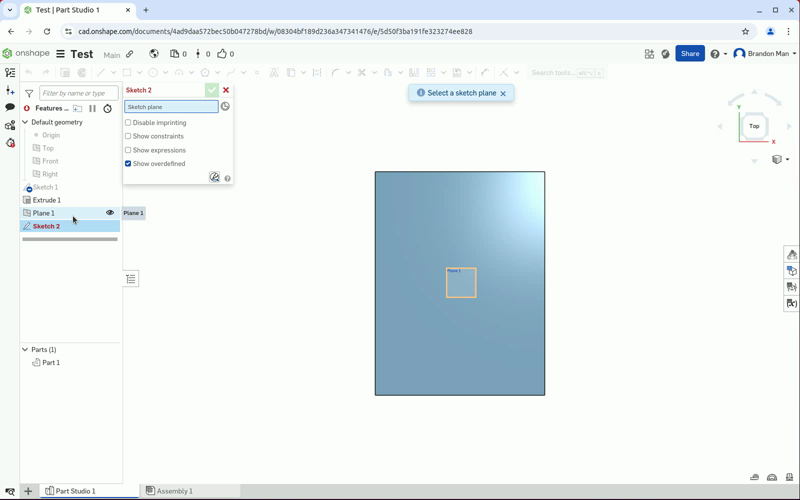
click(73, 215)
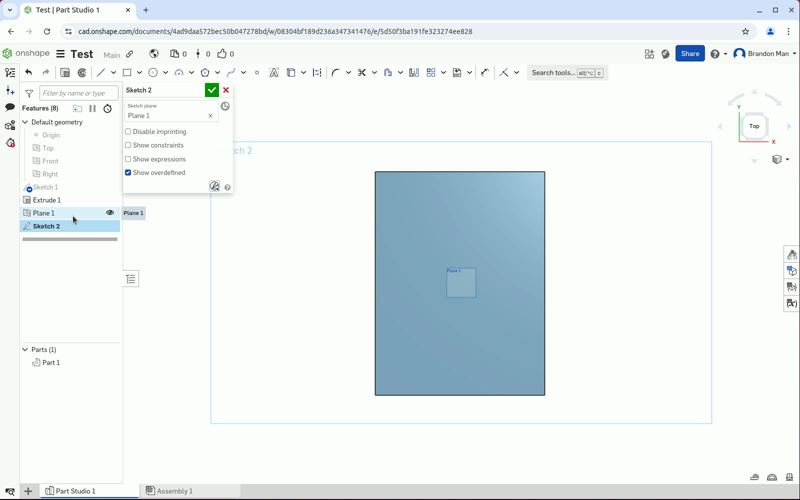
mouse_move(73, 352)
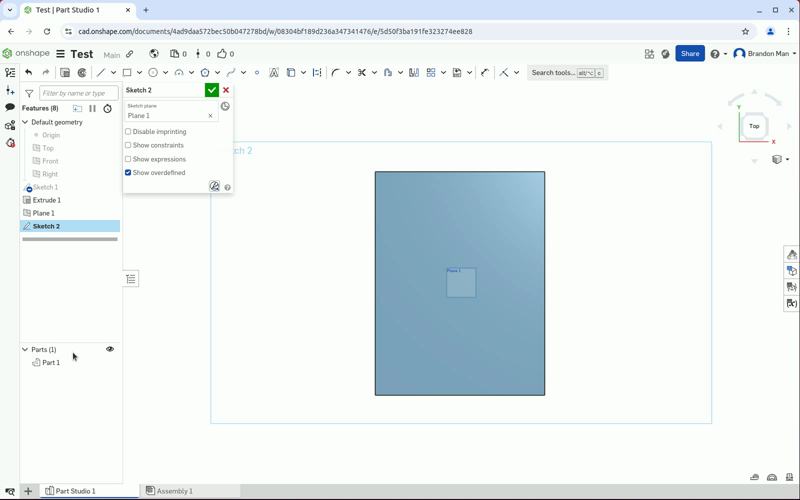
key(y)
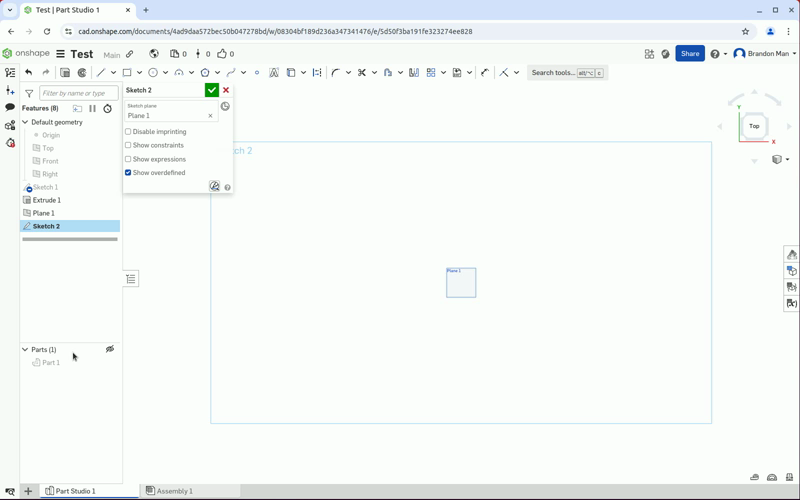
key(c)
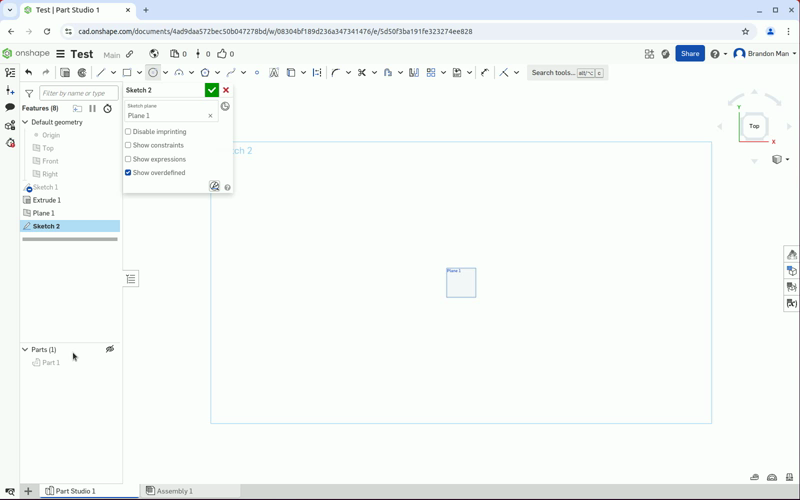
key_down(shift)
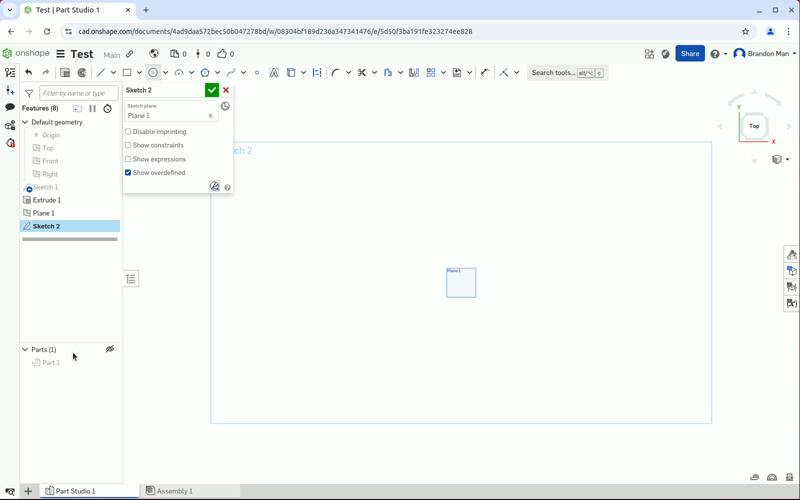
mouse_move(395, 209)
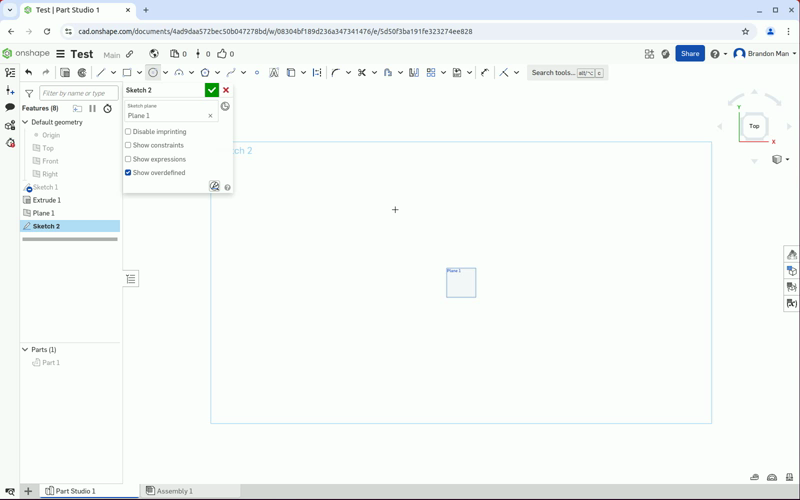
click(395, 209)
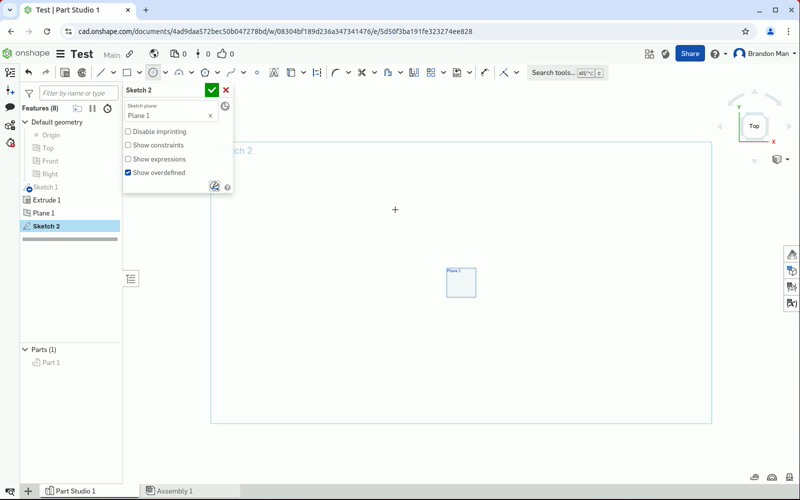
key_up(shift)
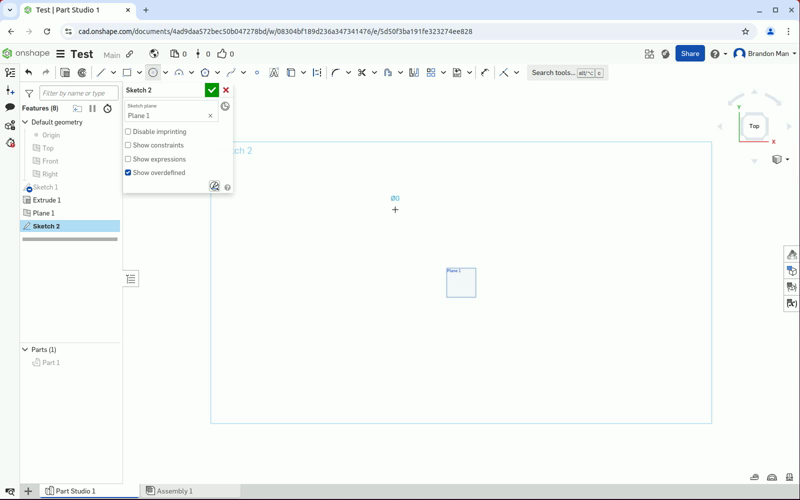
mouse_move(397, 209)
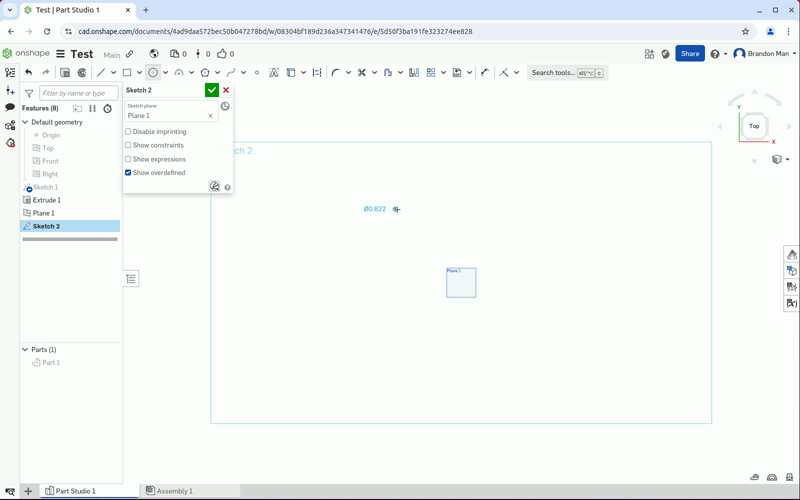
scroll(6)
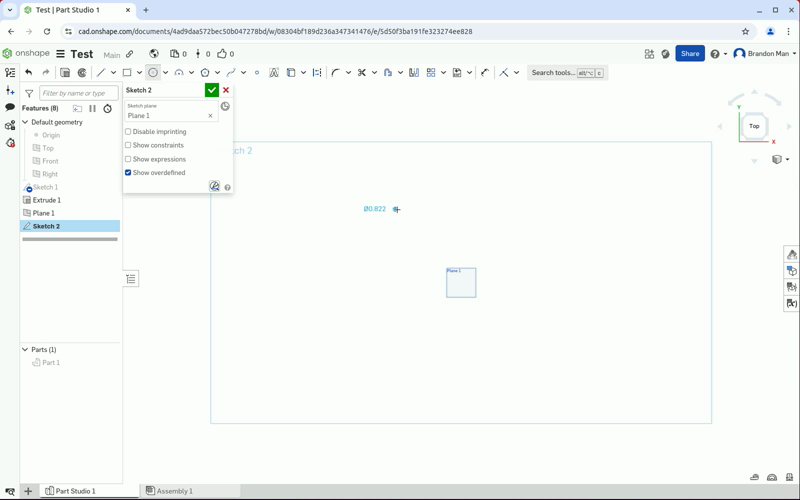
scroll(6)
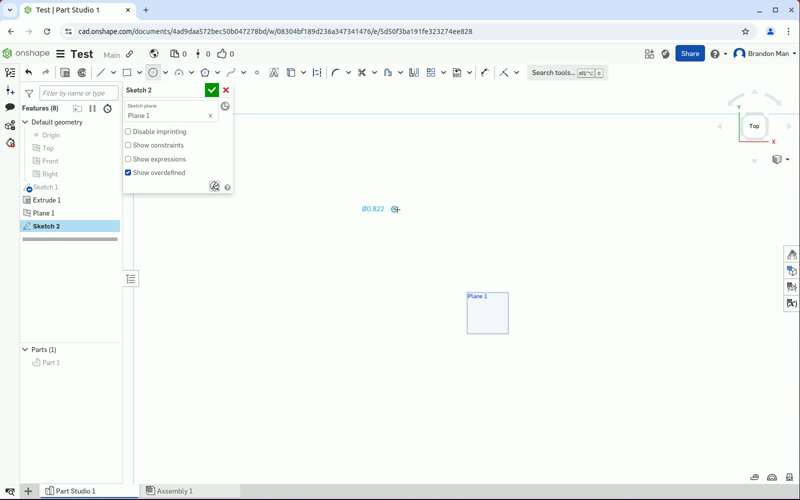
scroll(6)
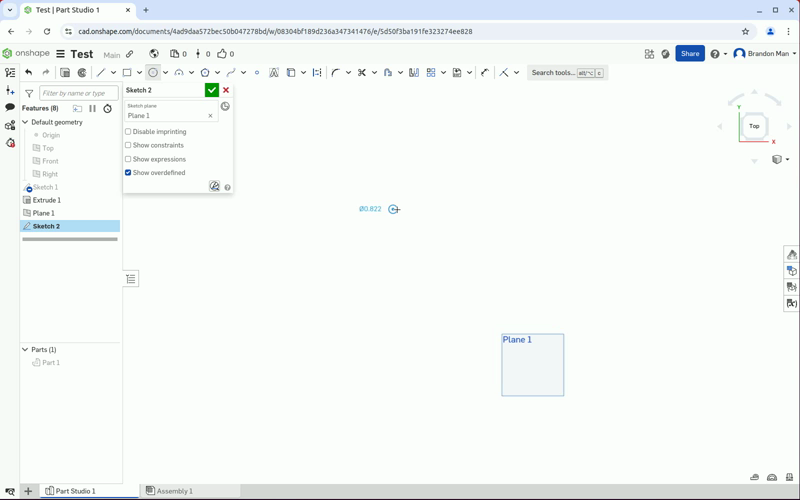
scroll(6)
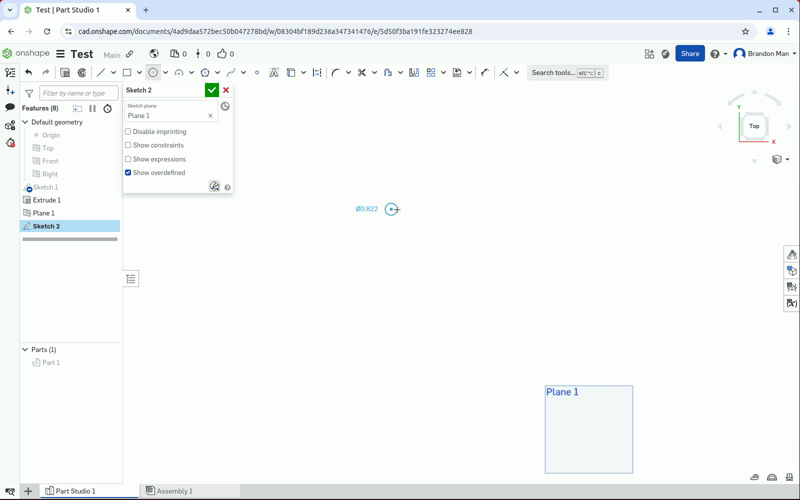
scroll(6)
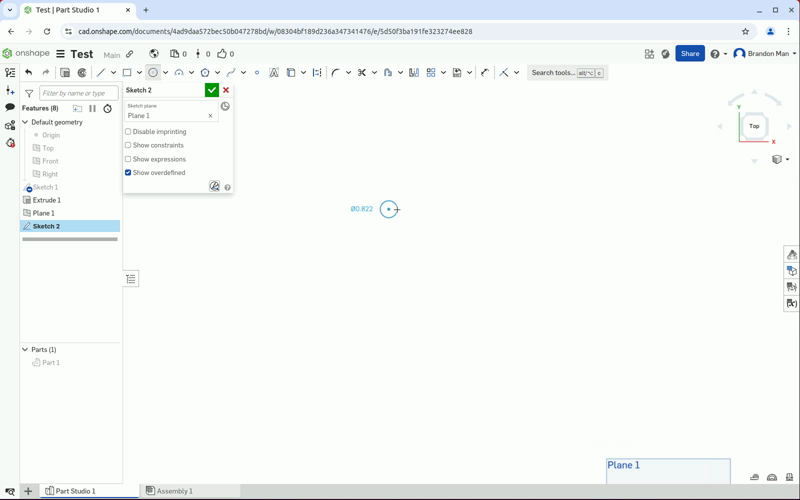
scroll(6)
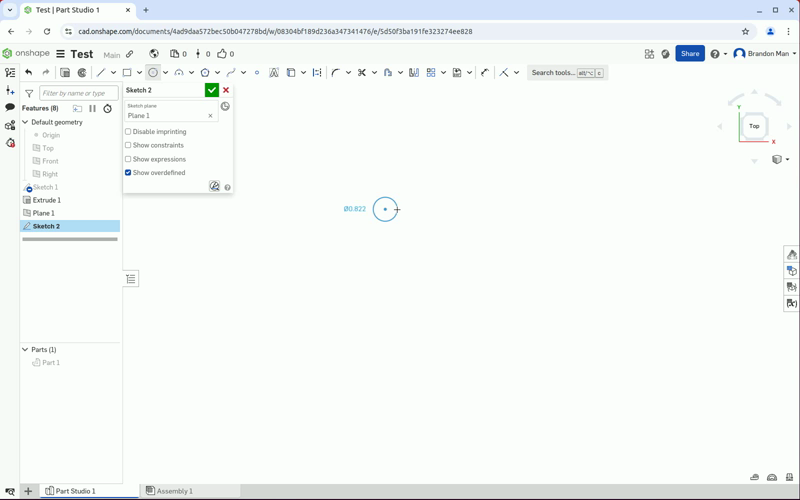
scroll(6)
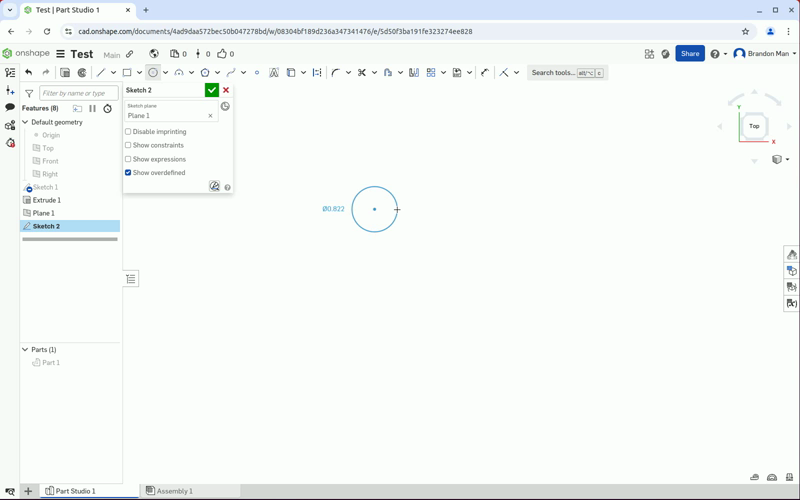
click(397, 209)
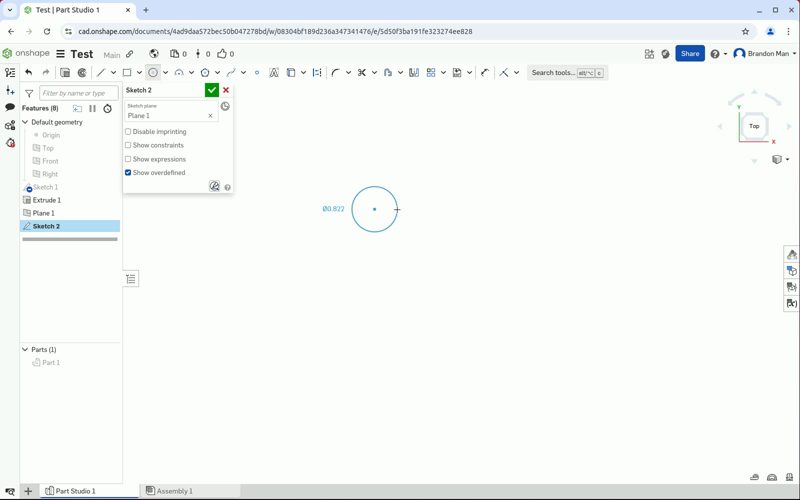
scroll(-6)
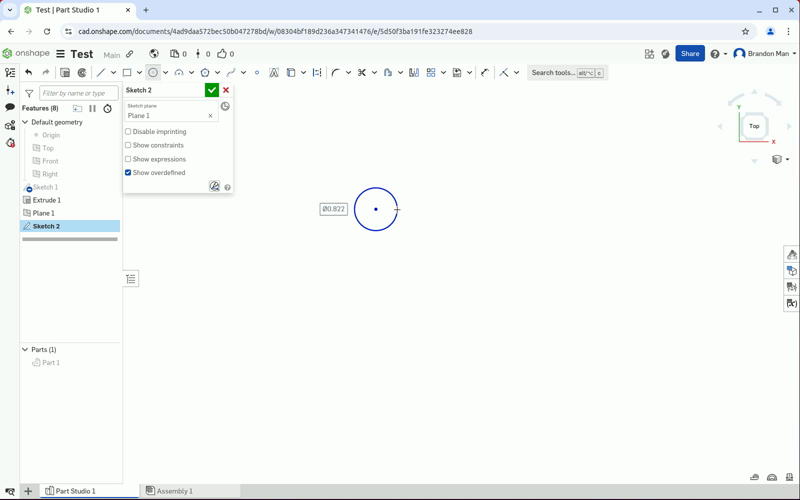
scroll(-6)
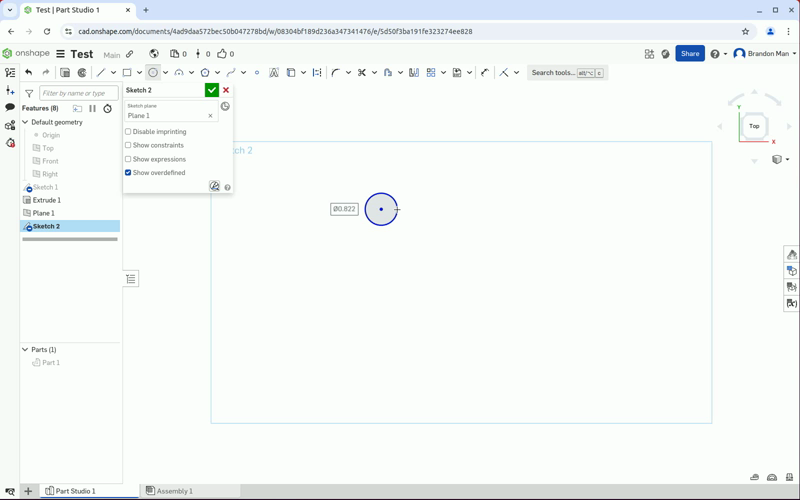
scroll(-6)
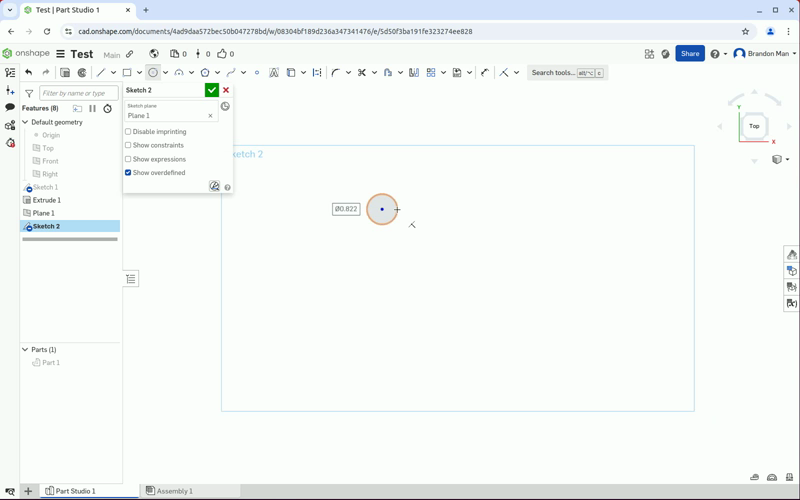
scroll(-6)
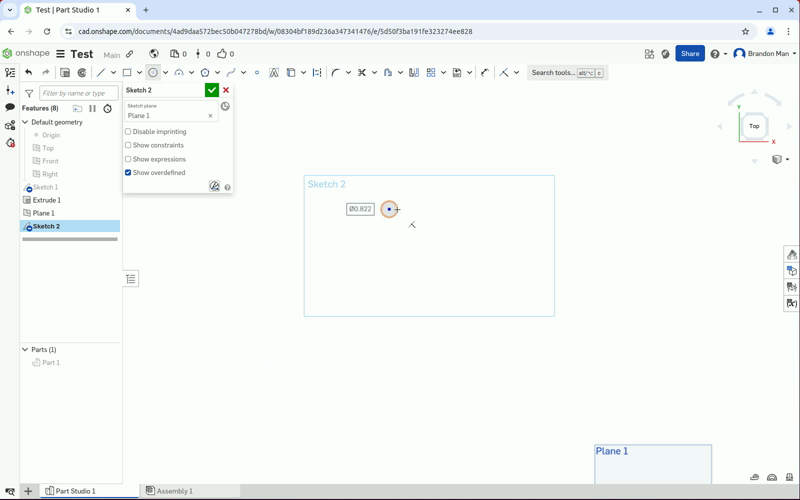
scroll(-6)
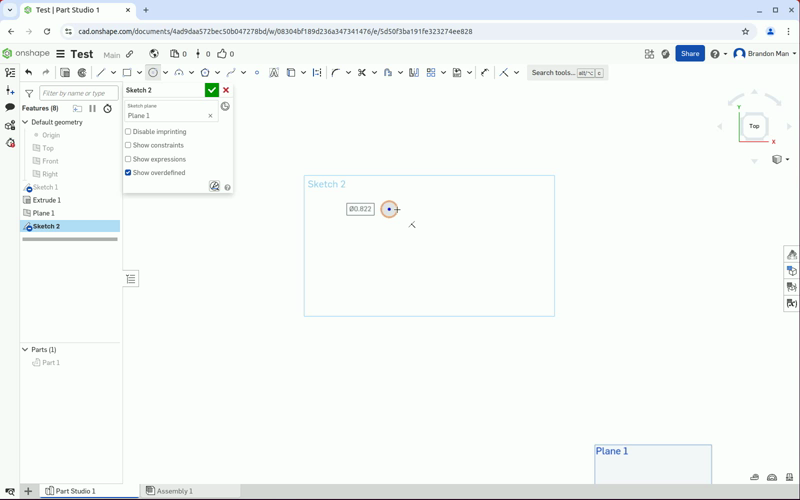
scroll(-6)
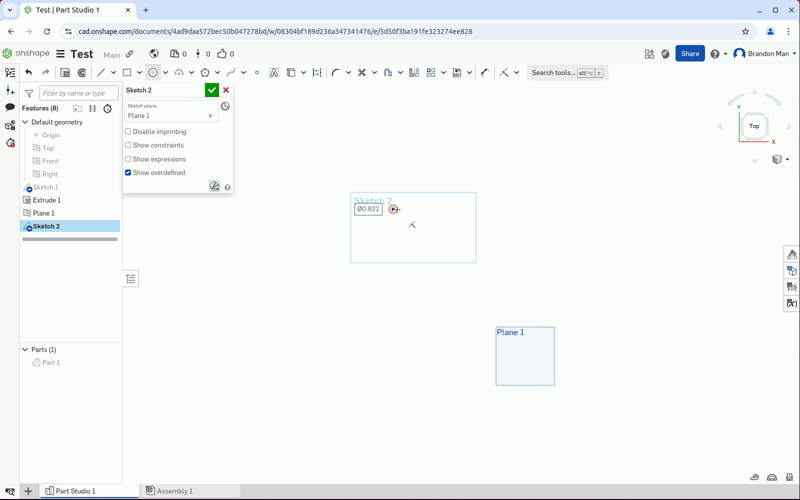
scroll(-6)
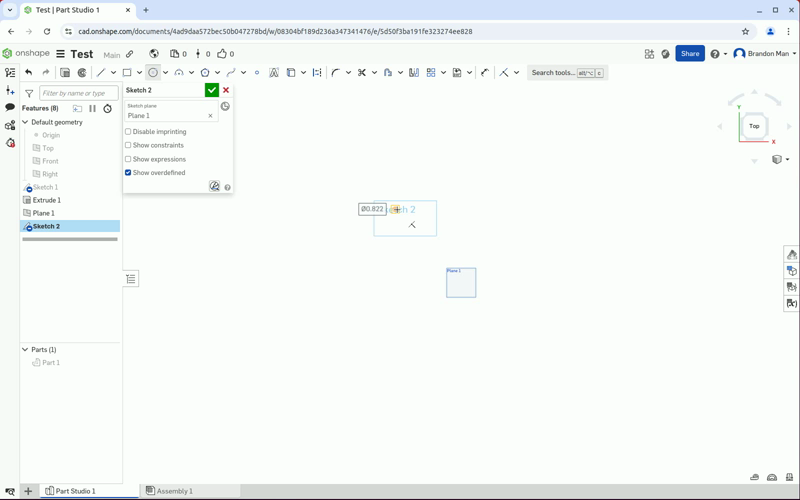
key(esc)
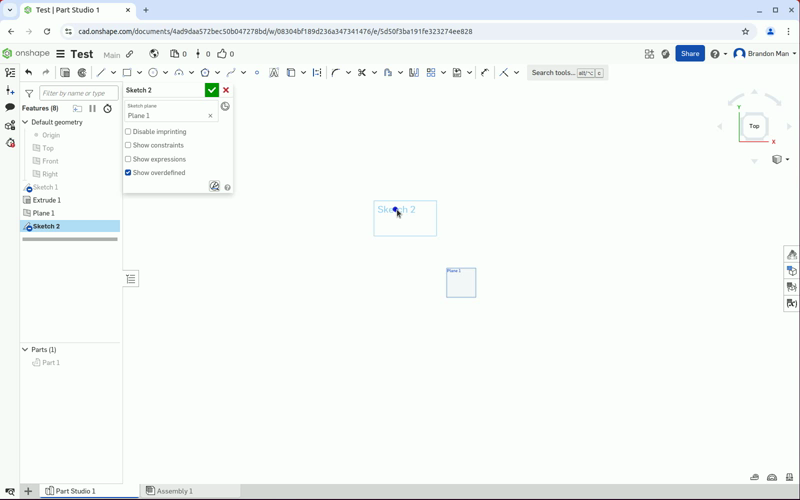
mouse_move(394, 209)
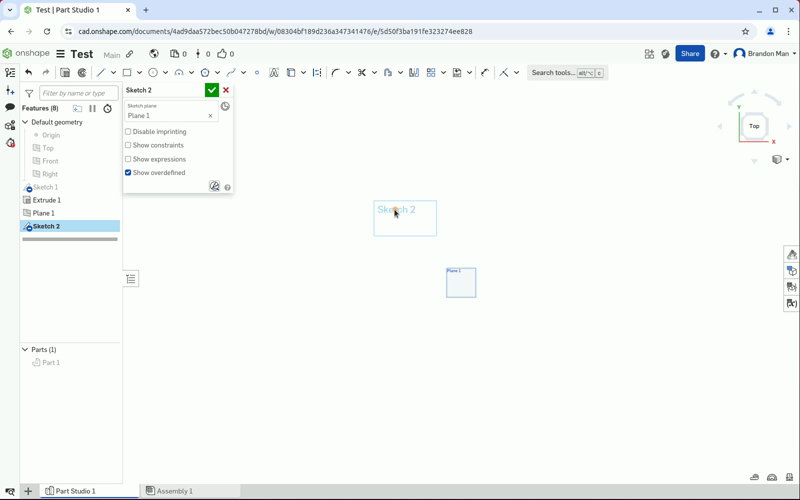
scroll(6)
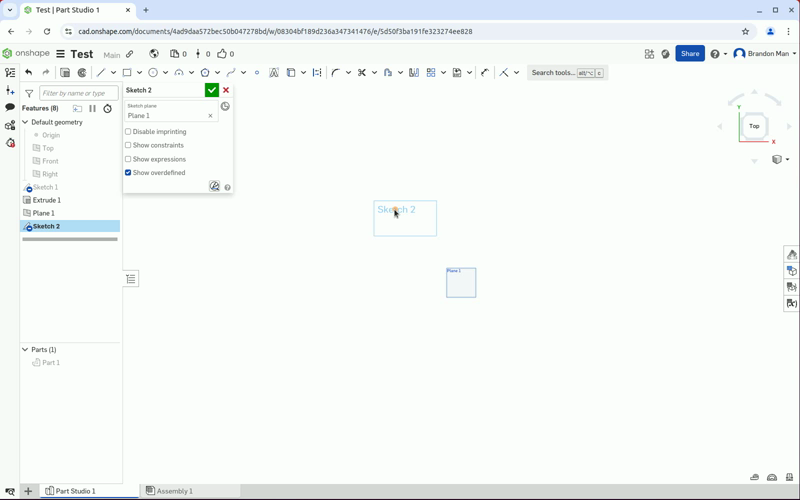
scroll(6)
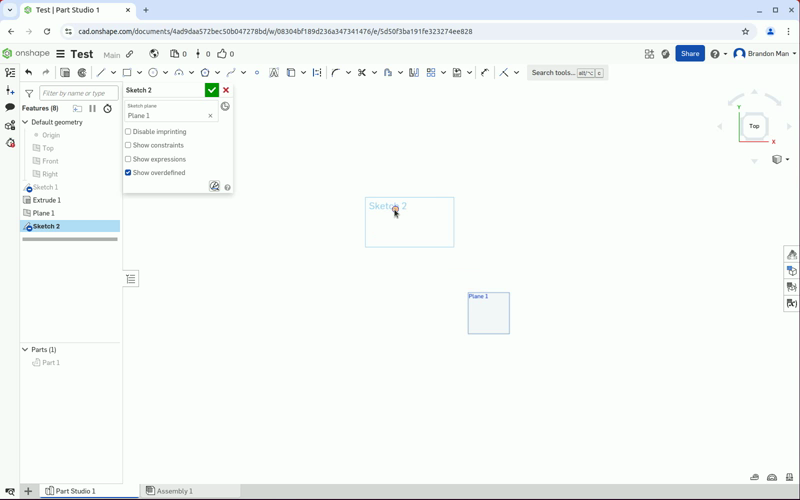
scroll(6)
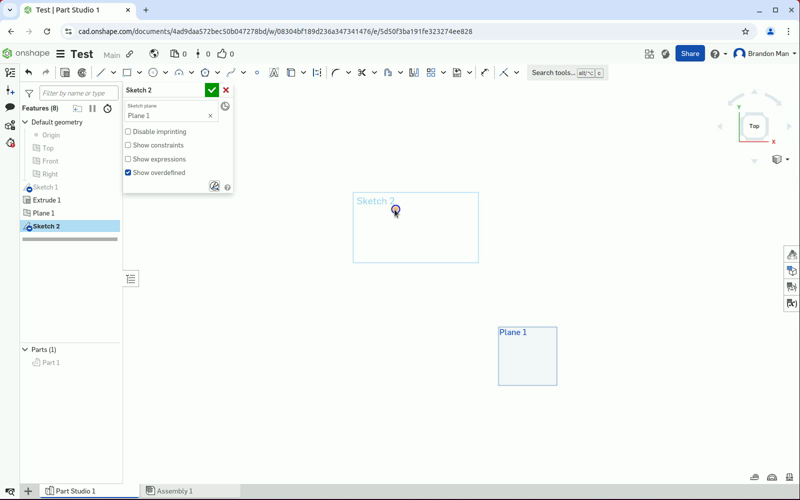
scroll(6)
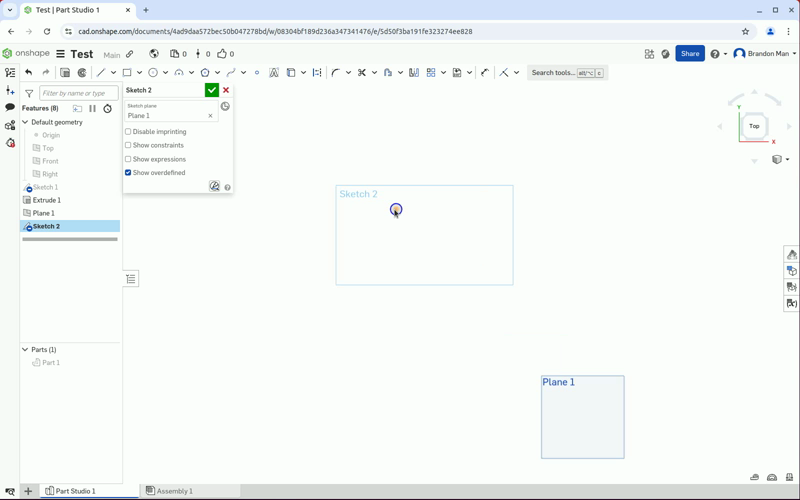
scroll(6)
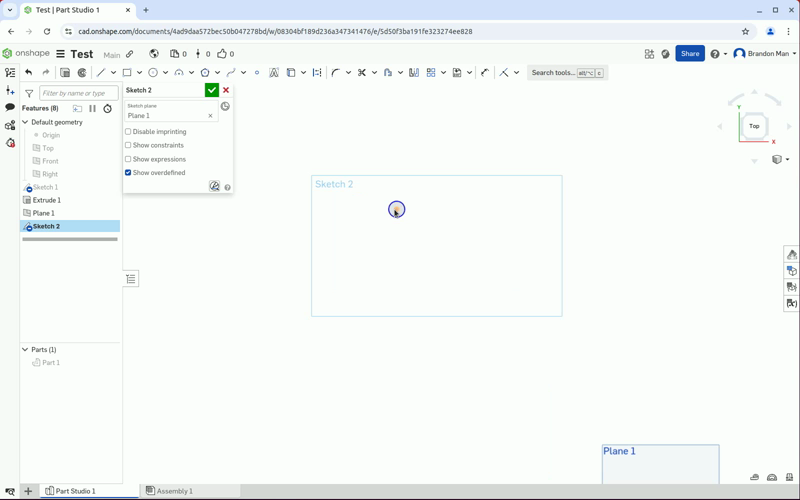
scroll(6)
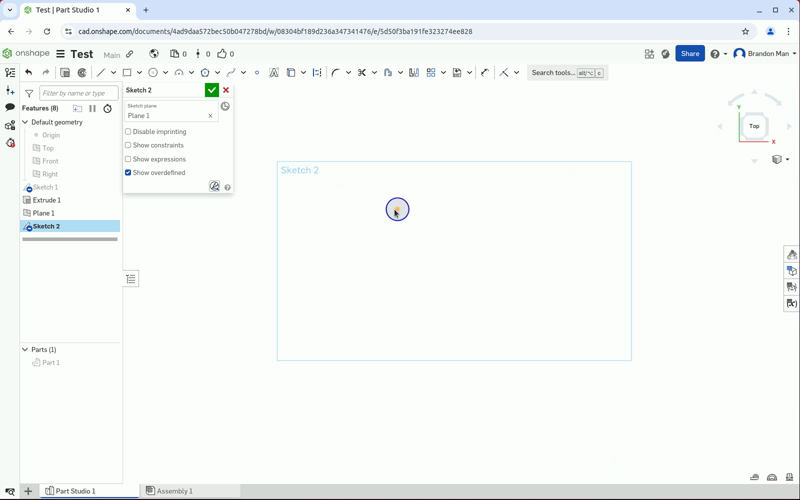
scroll(6)
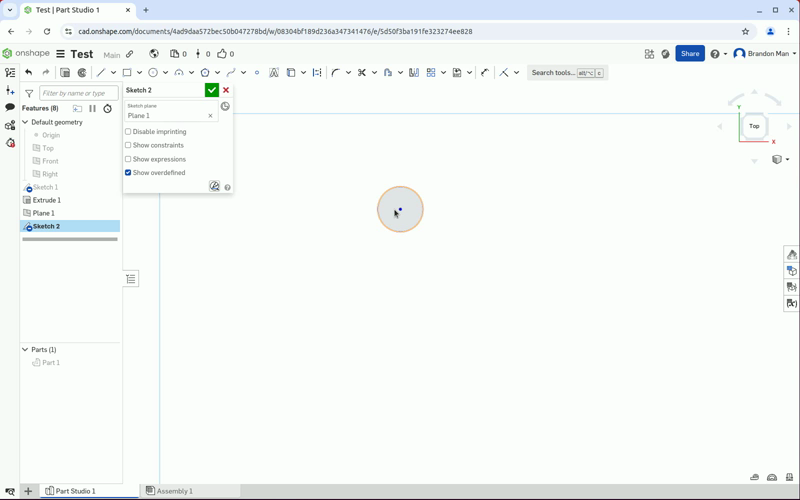
click(394, 209)
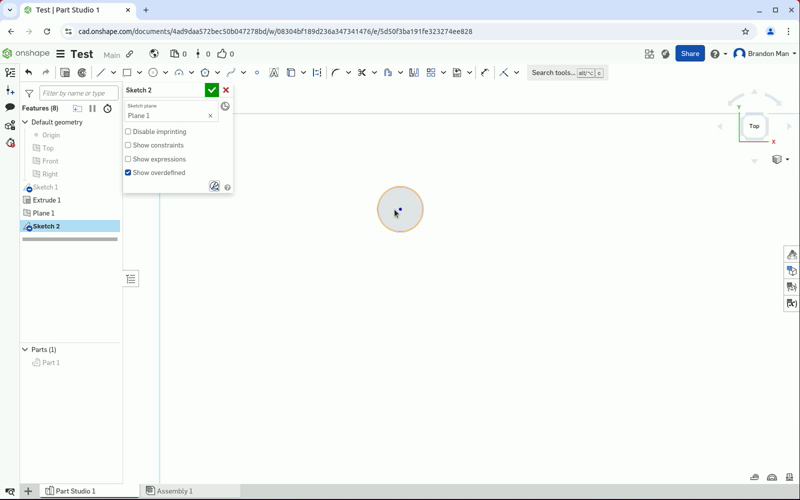
scroll(-6)
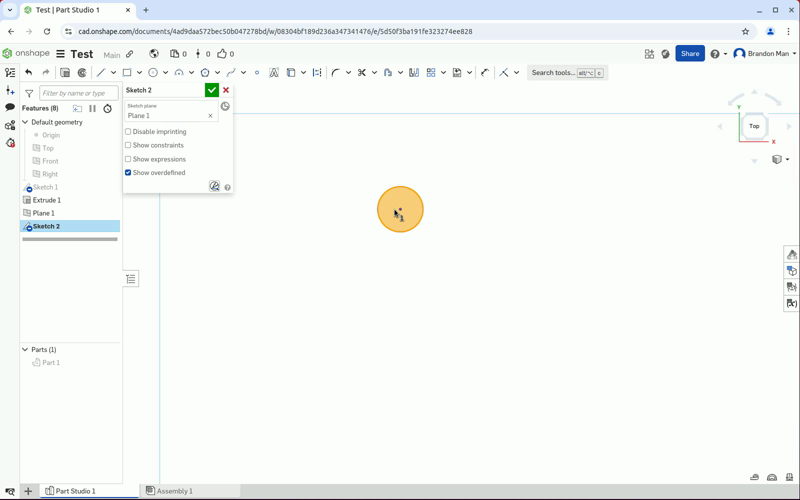
scroll(-6)
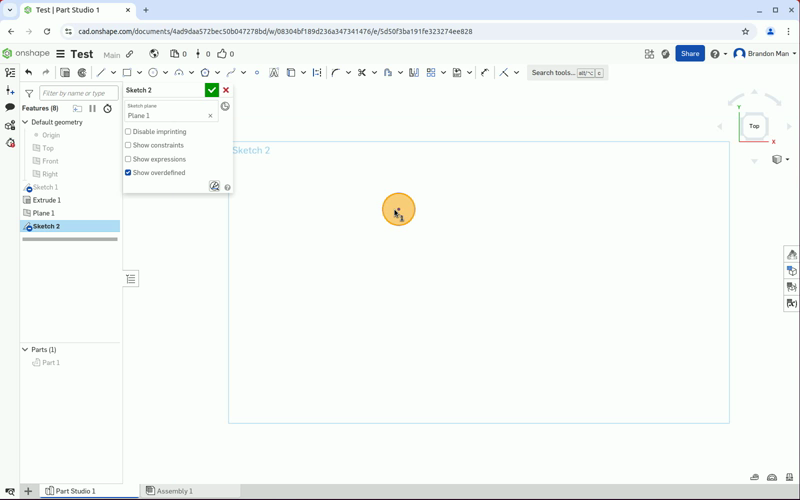
scroll(-6)
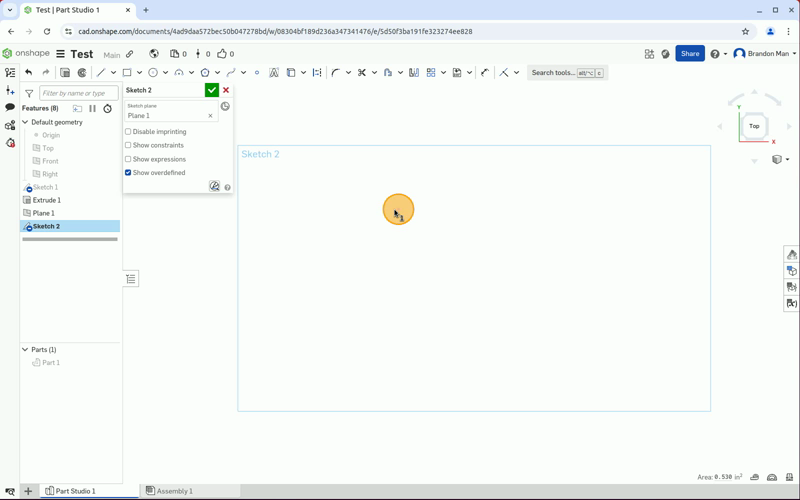
scroll(-6)
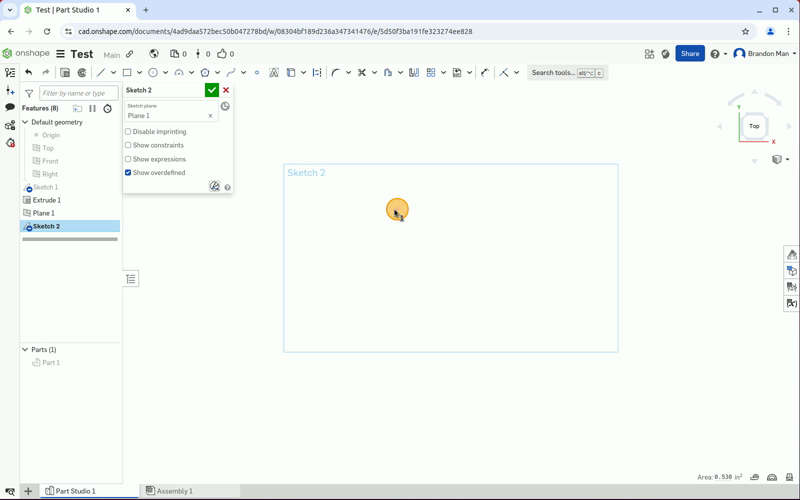
scroll(-6)
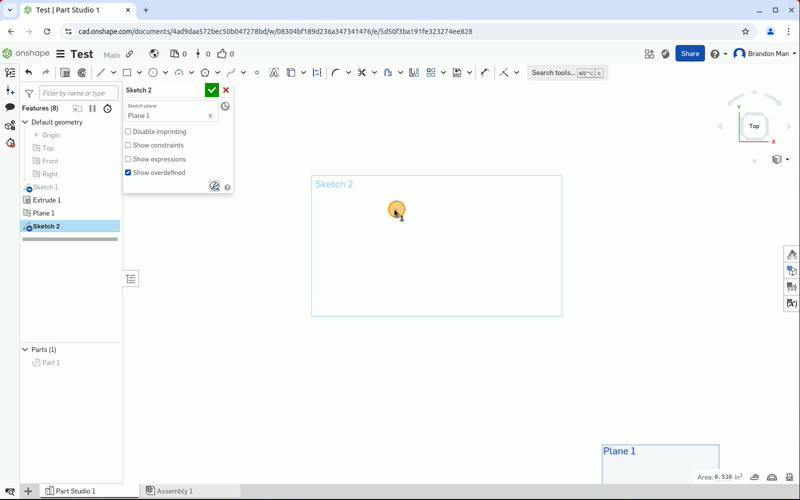
scroll(-6)
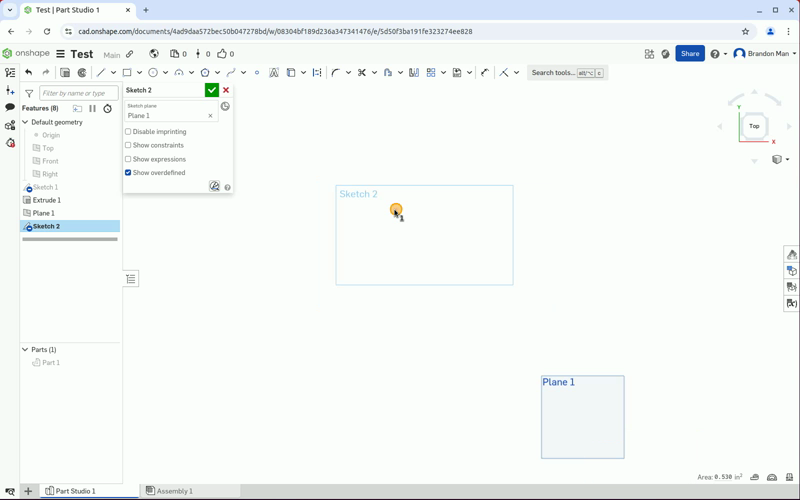
scroll(-6)
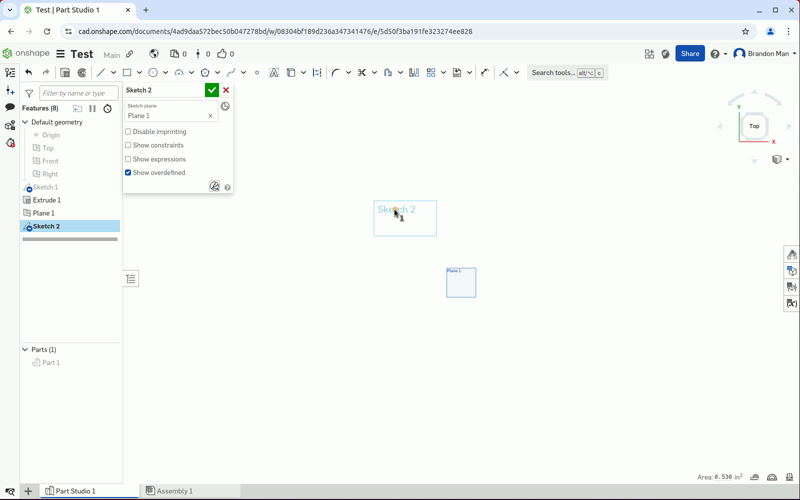
mouse_move(73, 352)
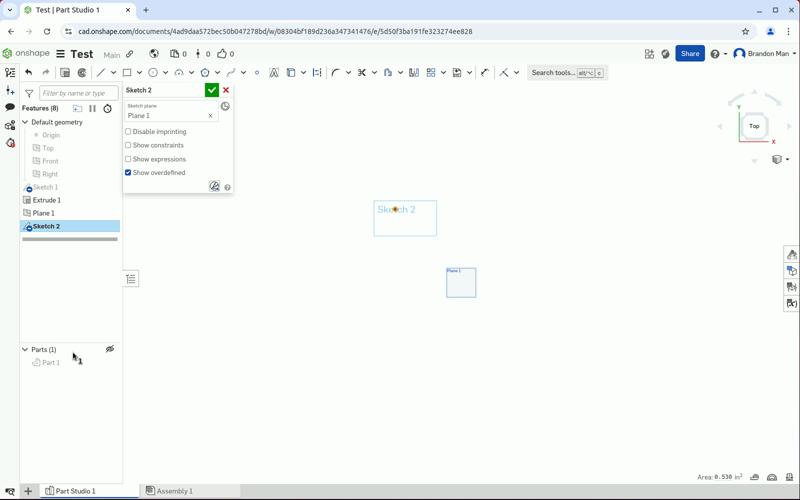
key(shift+y)
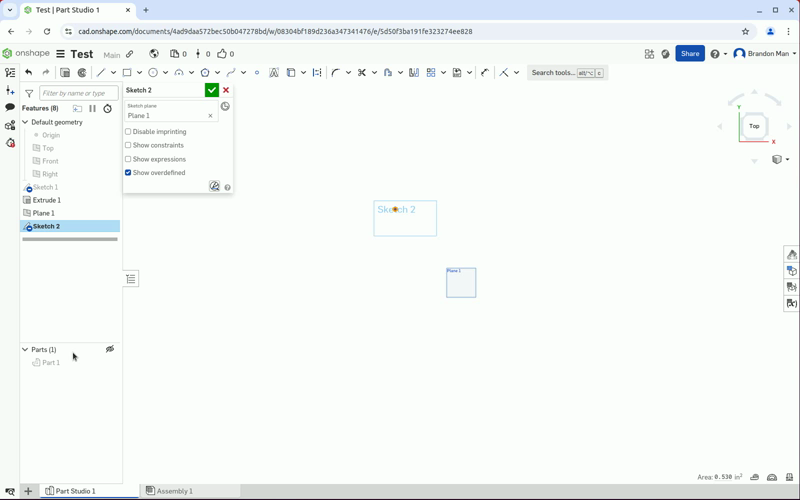
key(shift+e)
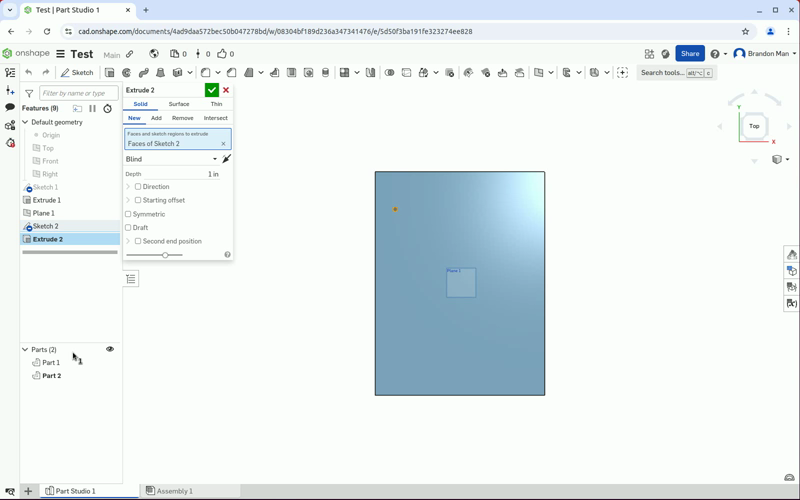
mouse_move(143, 106)
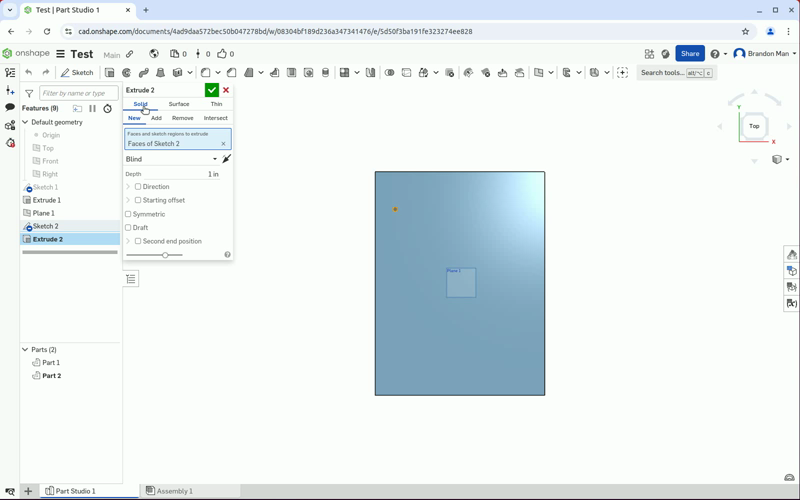
click(143, 106)
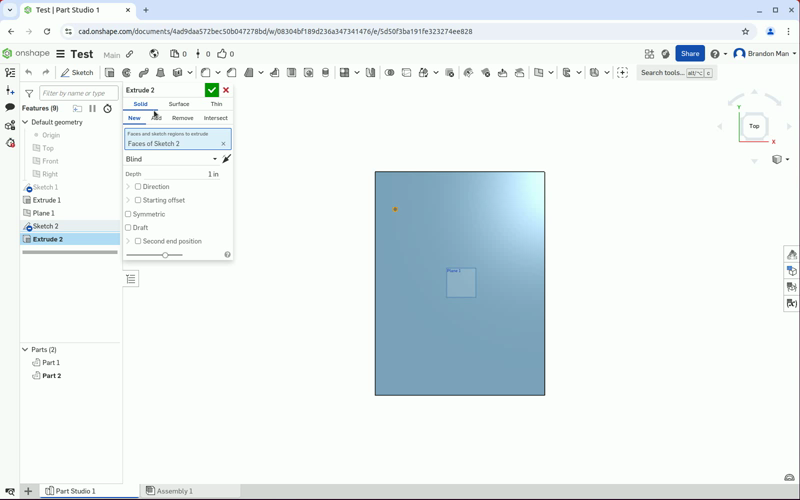
mouse_move(186, 120)
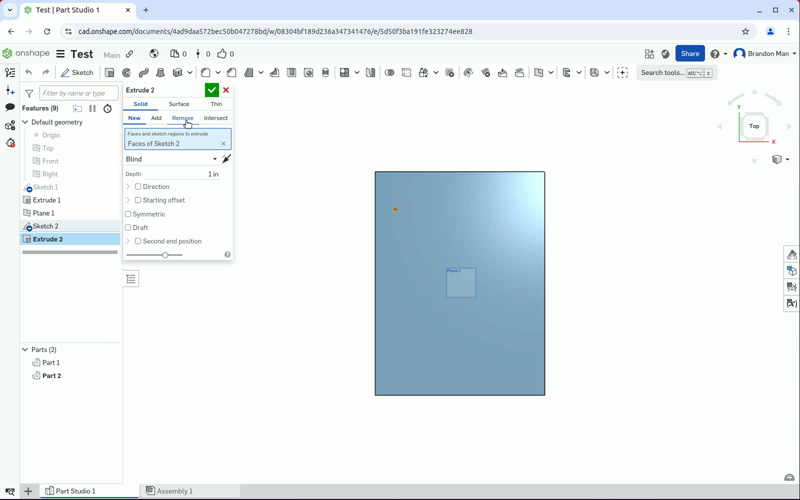
click(186, 120)
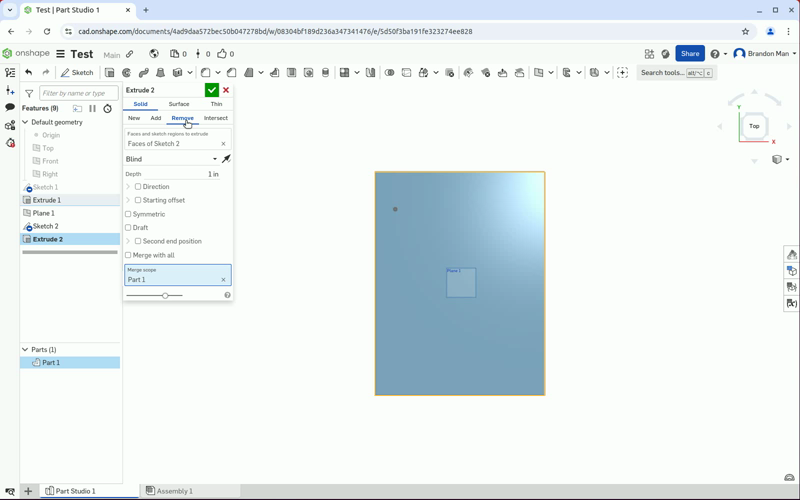
key(tab, 4)
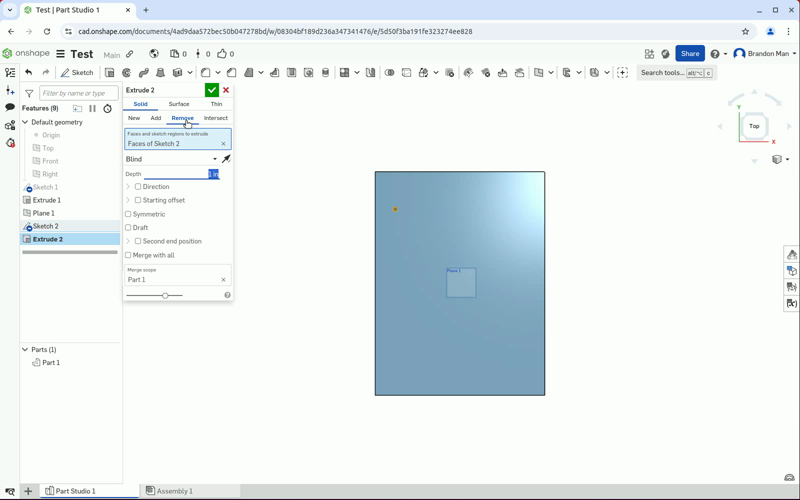
text(2.407)
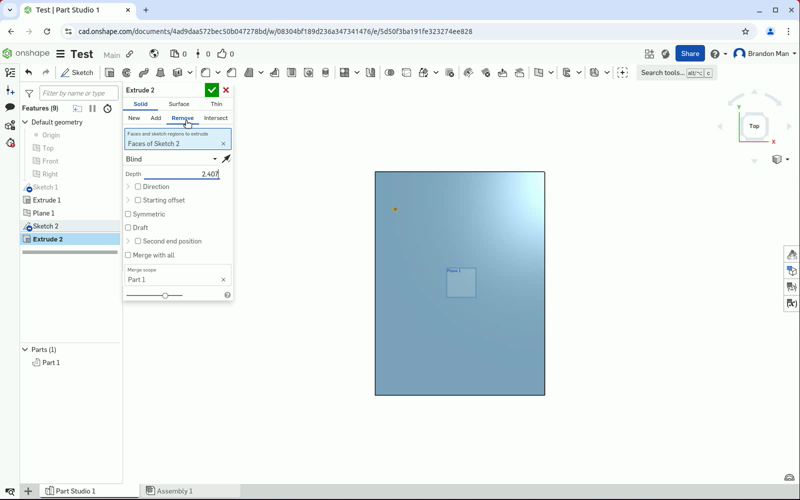
key(tab, 6)
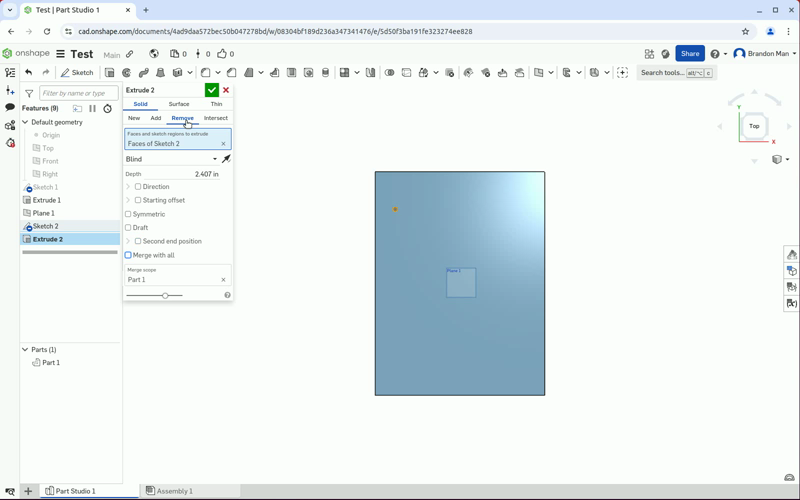
key(space)
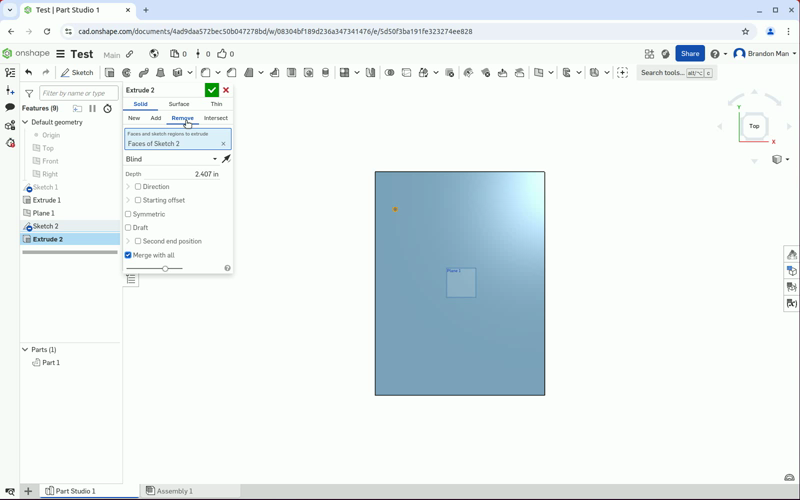
key(enter)
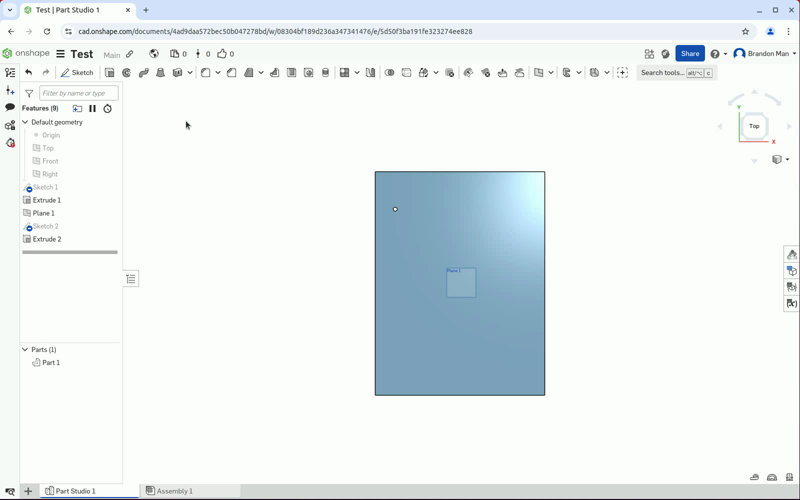
key(shift+h)
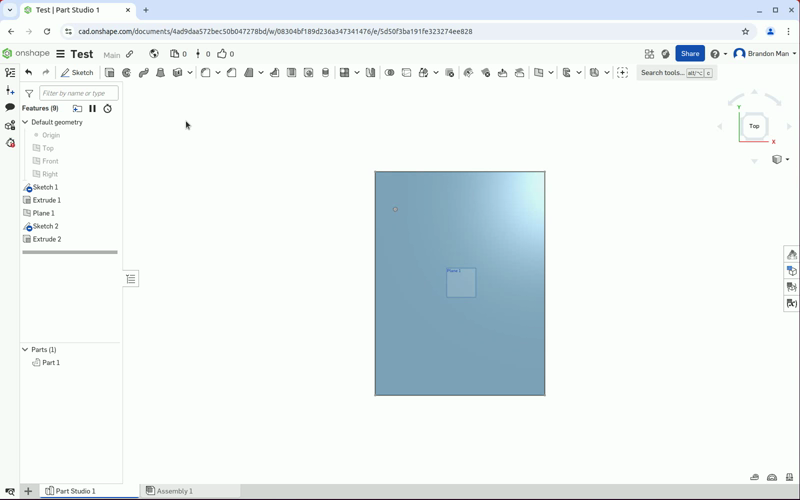
key(shift+h)
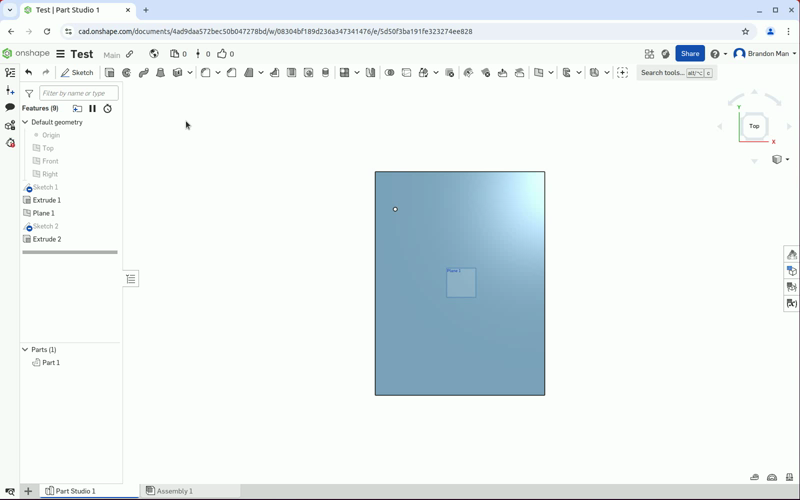
mouse_move(73, 189)
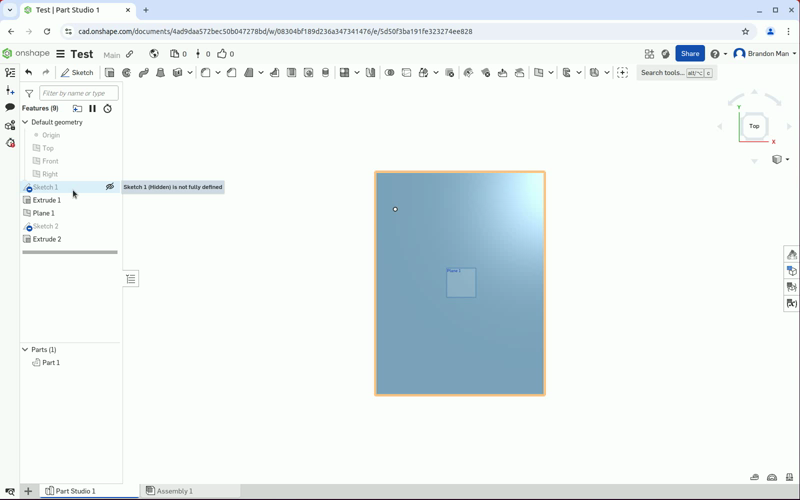
click(73, 189)
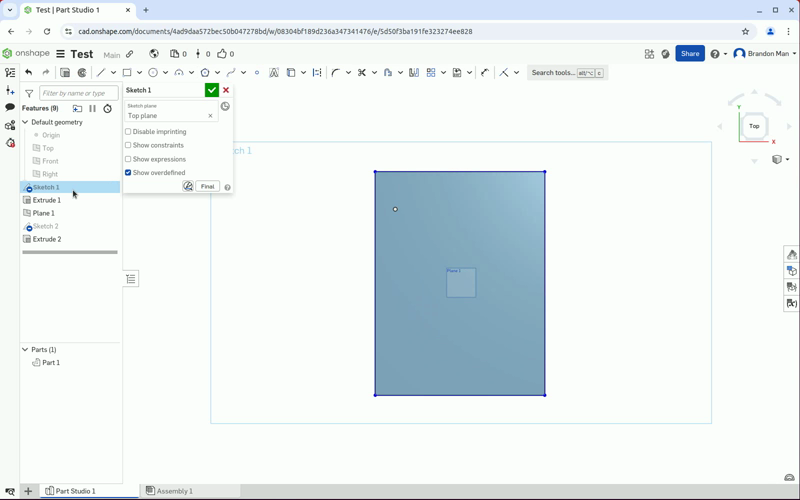
mouse_move(229, 92)
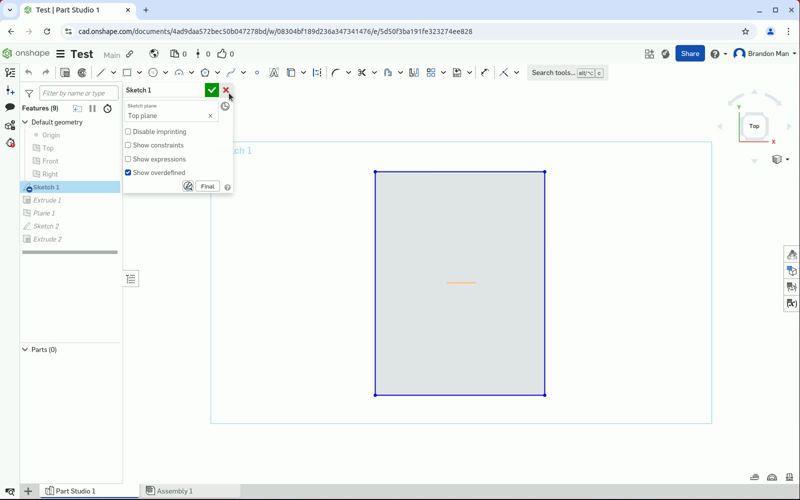
click(229, 92)
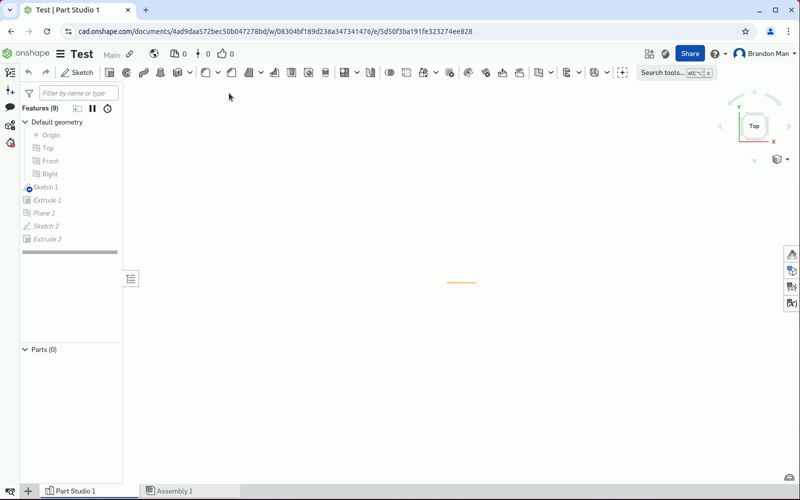
key(shift+s)
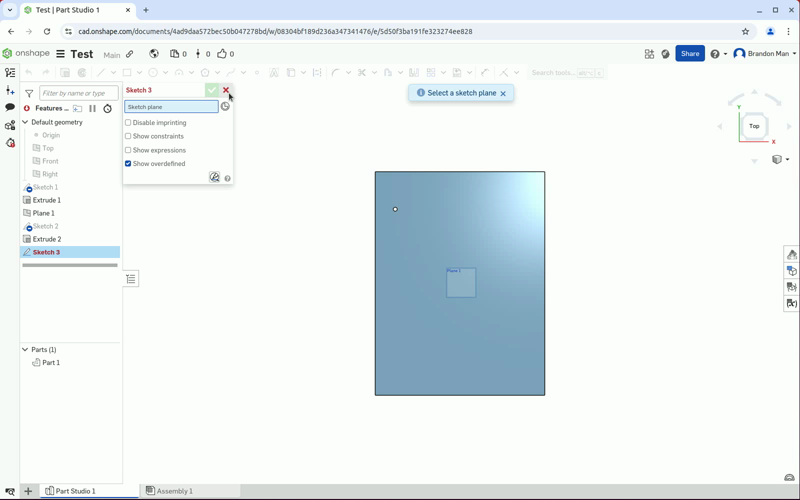
mouse_move(73, 215)
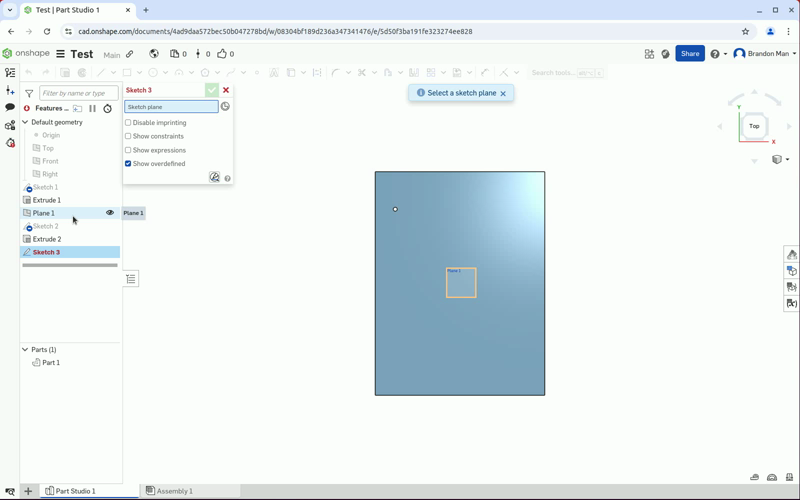
click(73, 215)
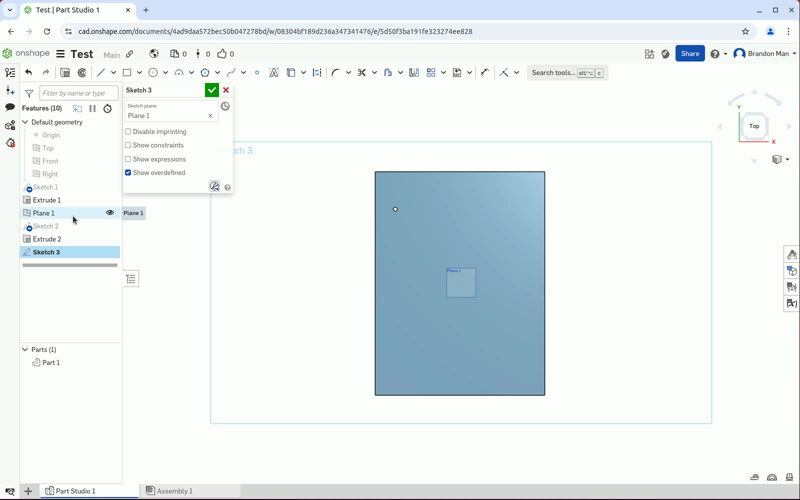
mouse_move(73, 352)
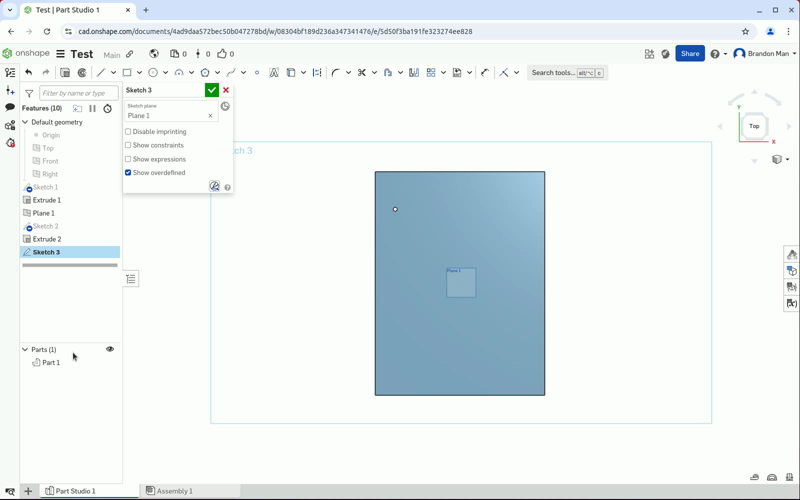
key(y)
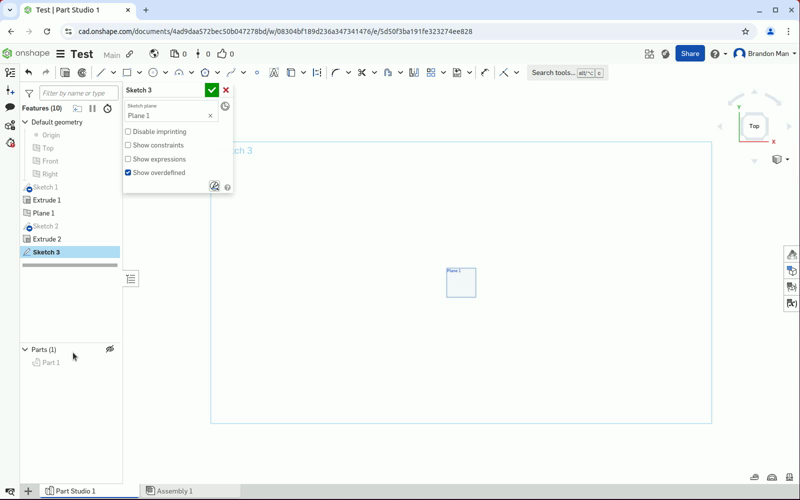
key(c)
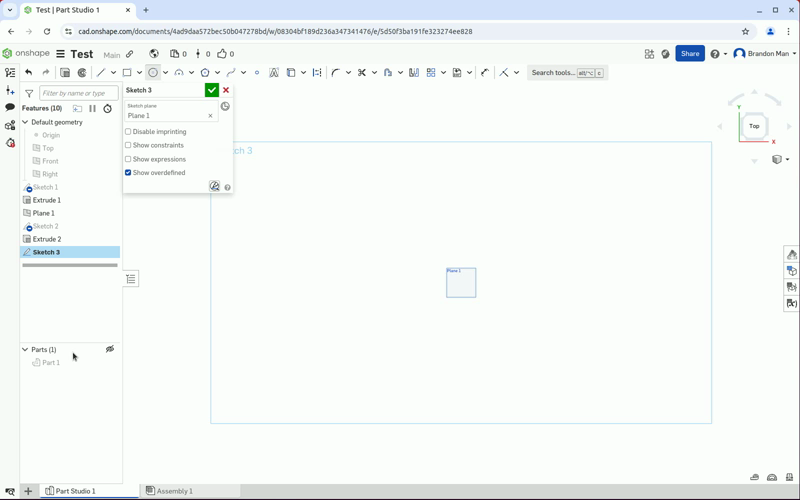
key_down(shift)
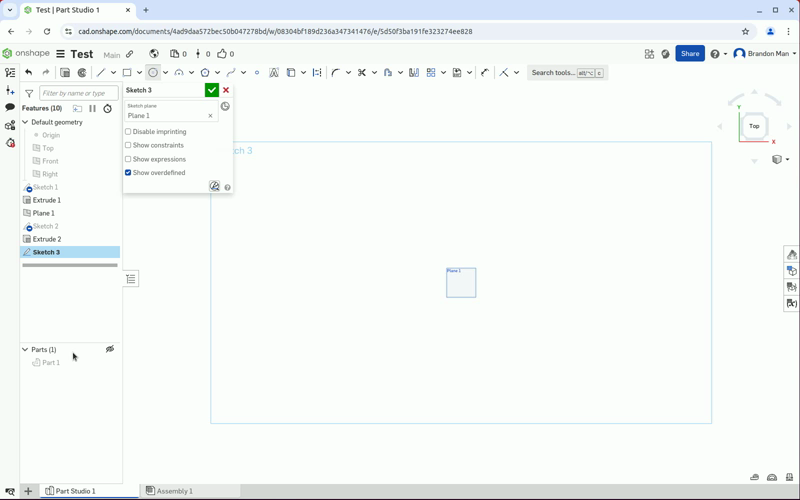
mouse_move(395, 220)
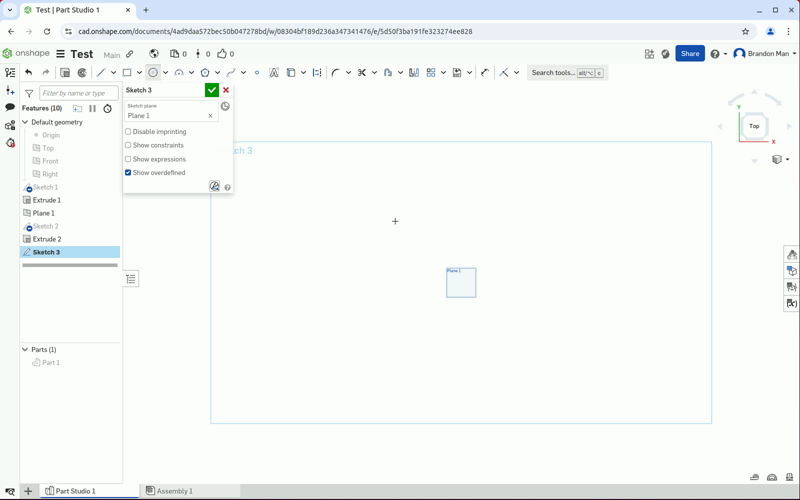
click(395, 220)
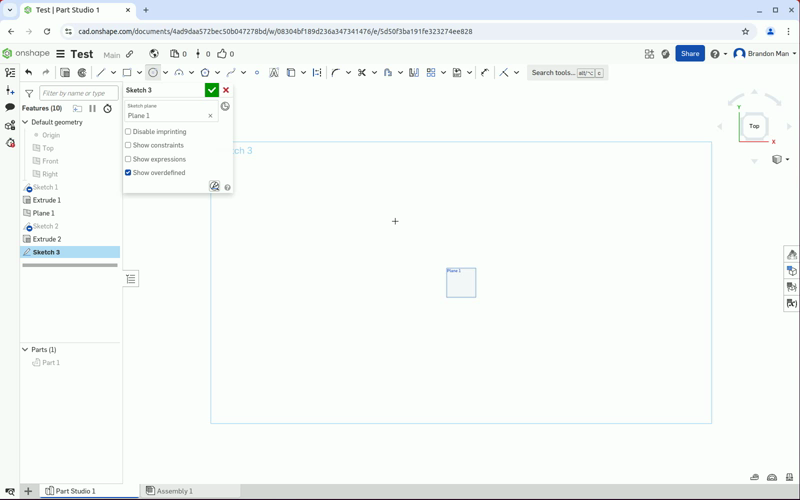
key_up(shift)
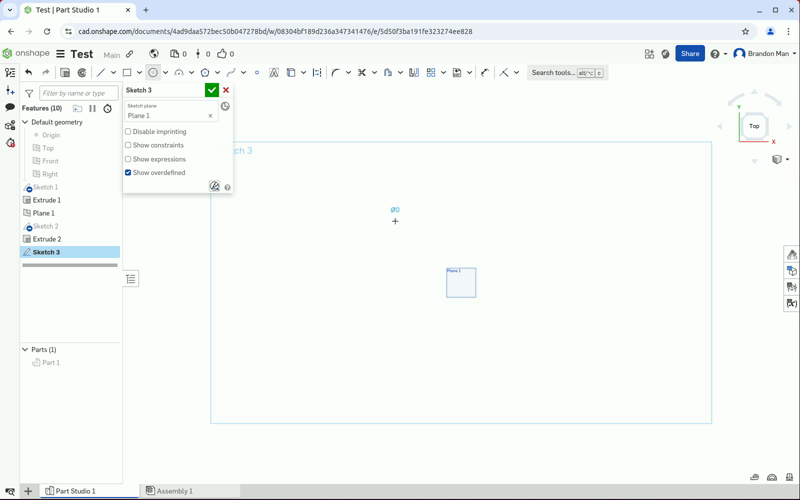
mouse_move(397, 220)
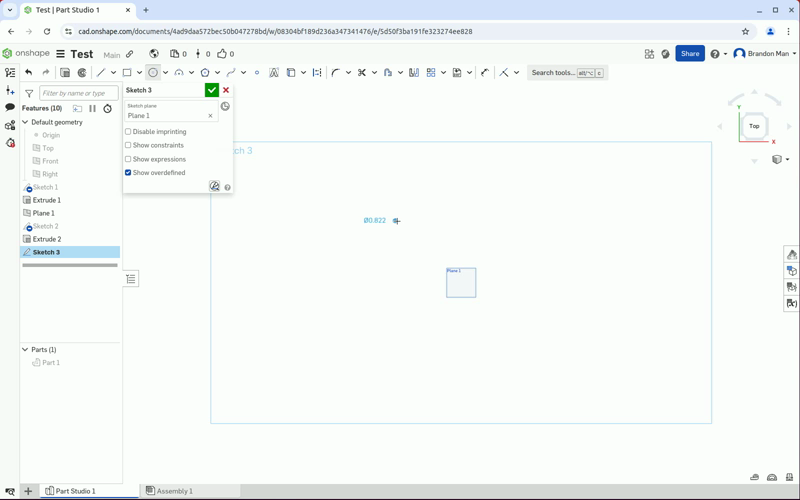
scroll(6)
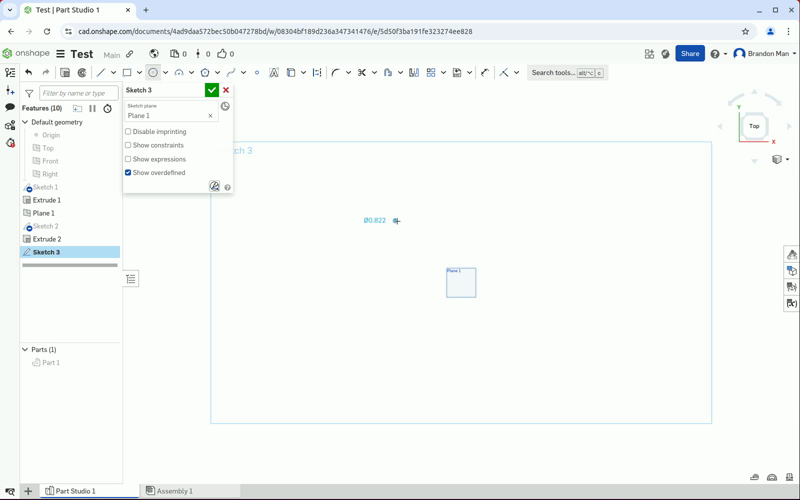
scroll(6)
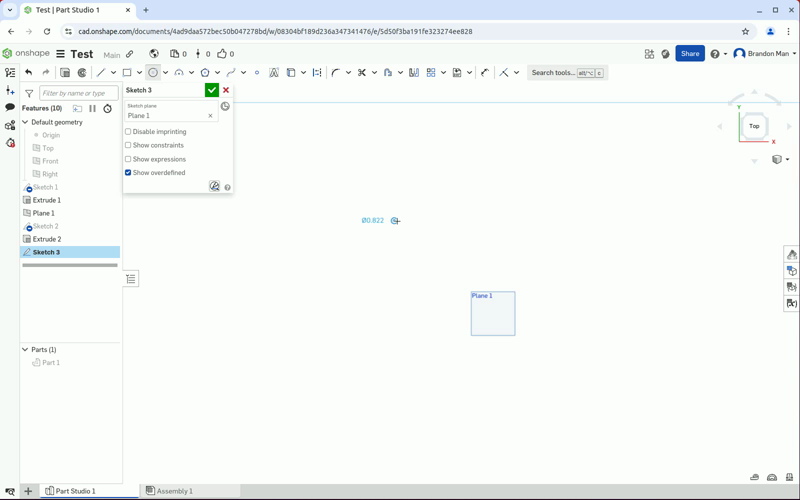
scroll(6)
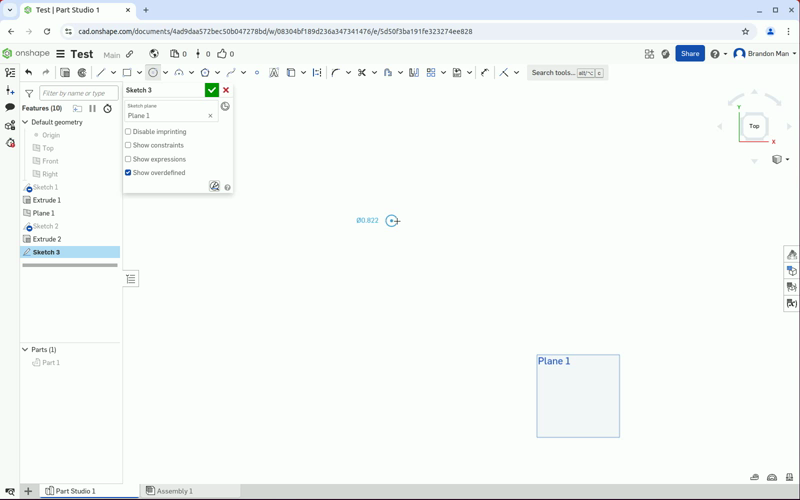
scroll(6)
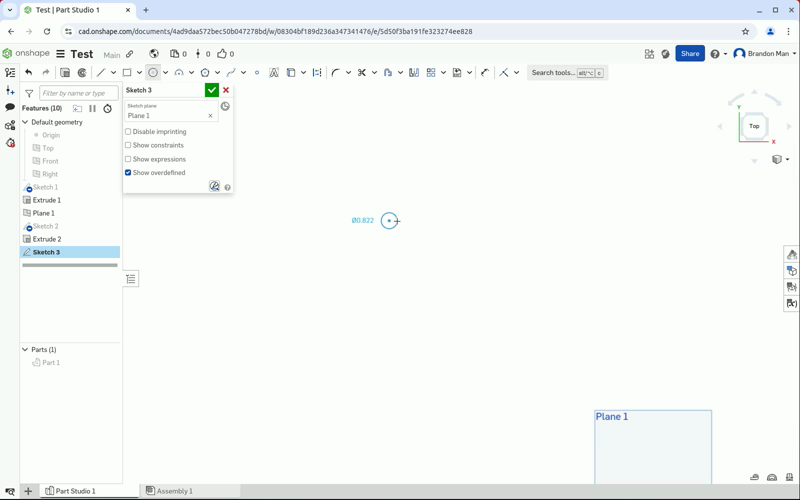
scroll(6)
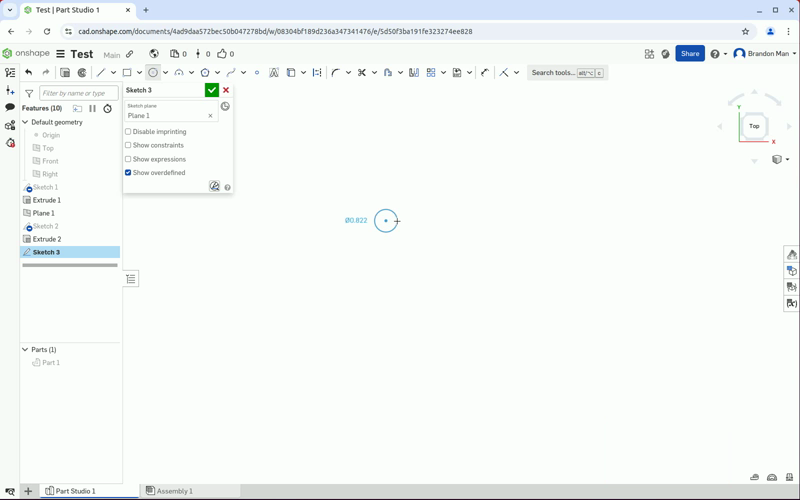
scroll(6)
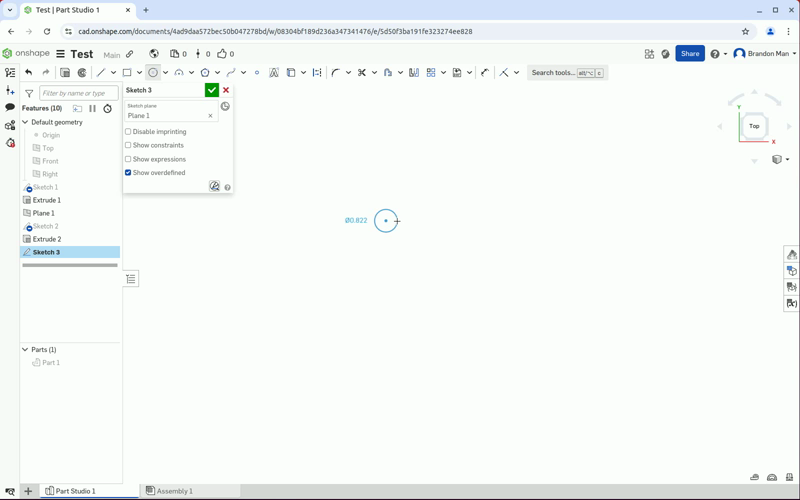
scroll(6)
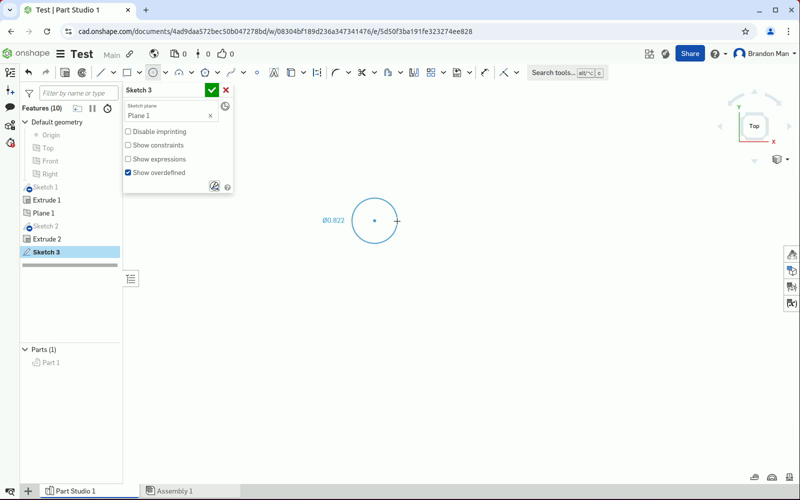
click(397, 220)
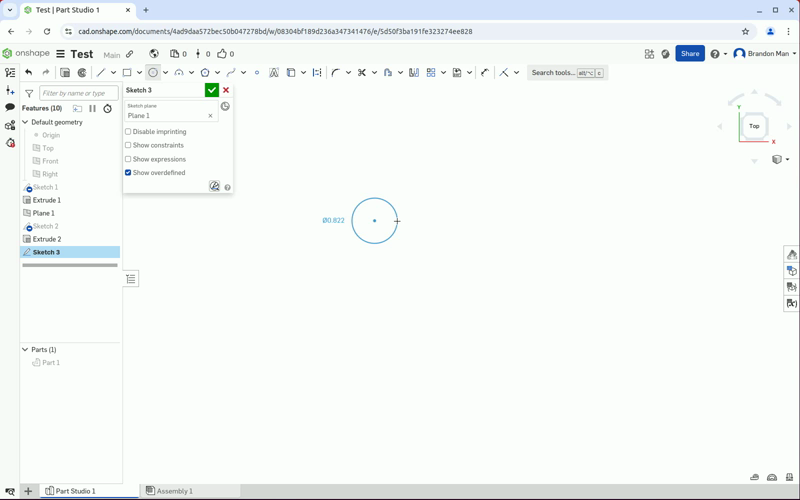
scroll(-6)
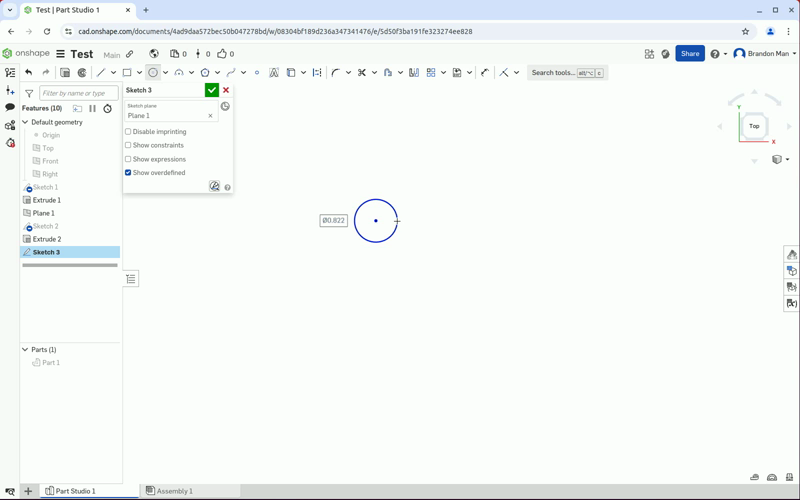
scroll(-6)
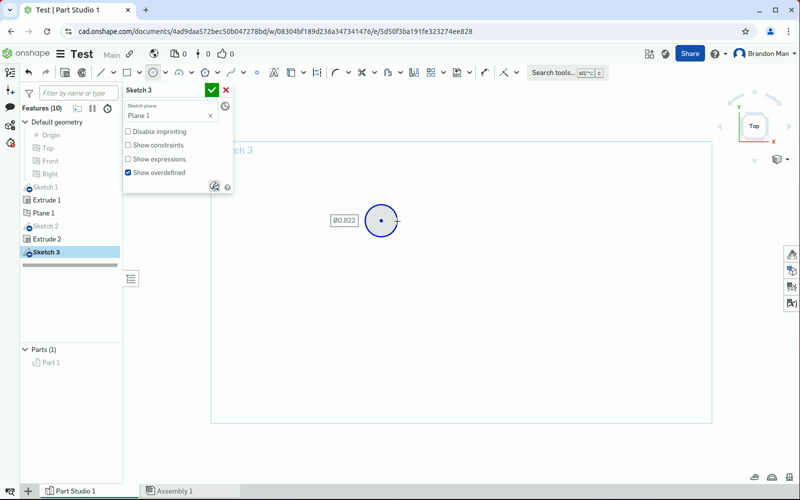
scroll(-6)
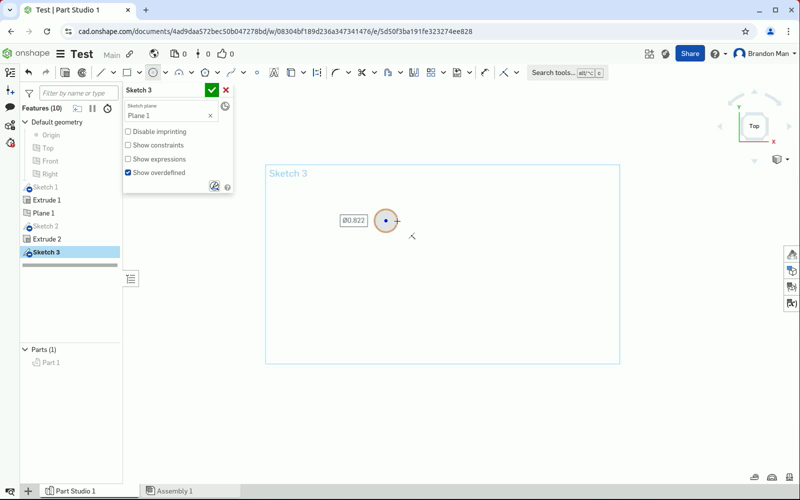
scroll(-6)
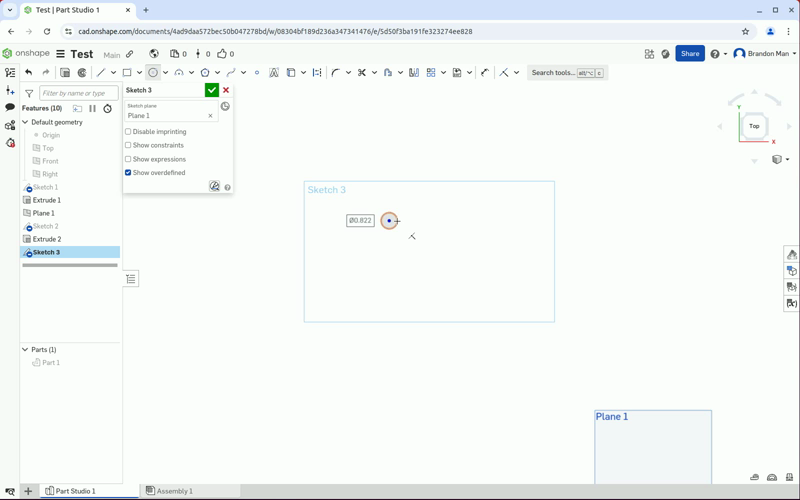
scroll(-6)
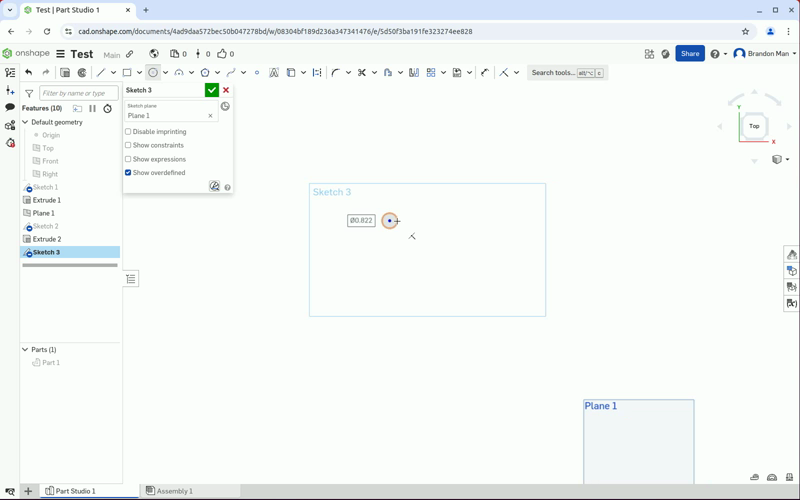
scroll(-6)
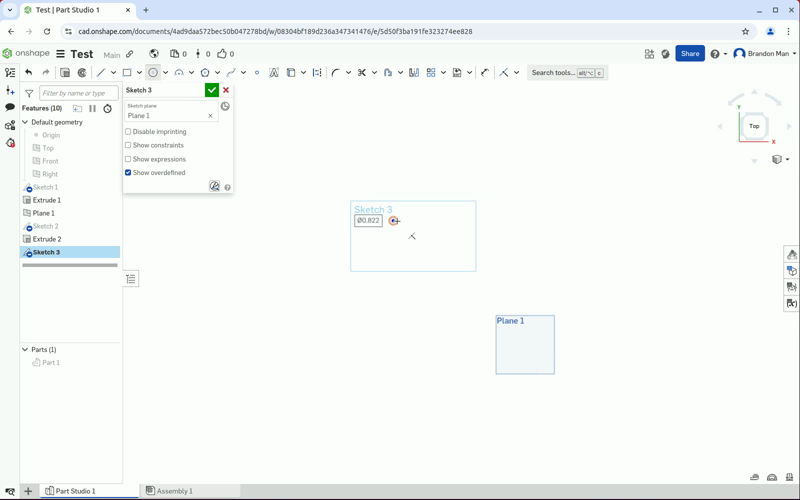
scroll(-6)
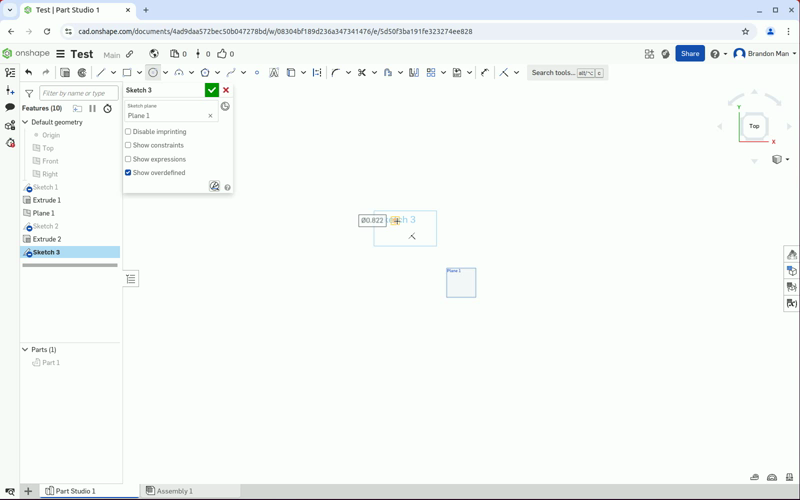
key(esc)
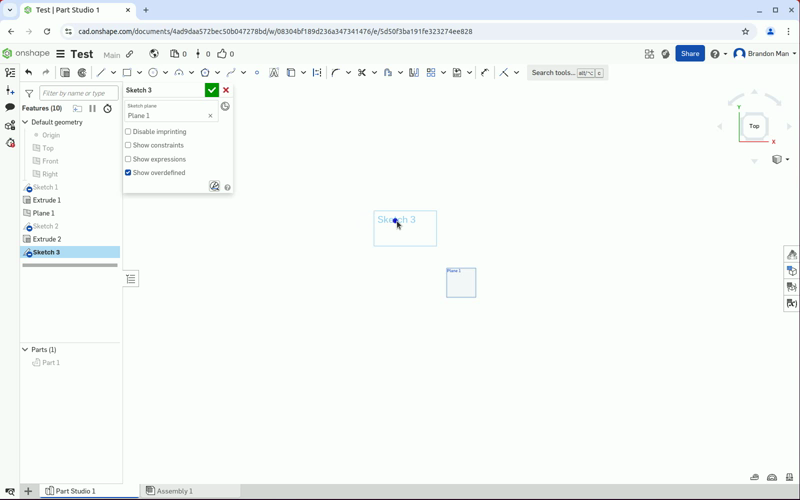
mouse_move(394, 219)
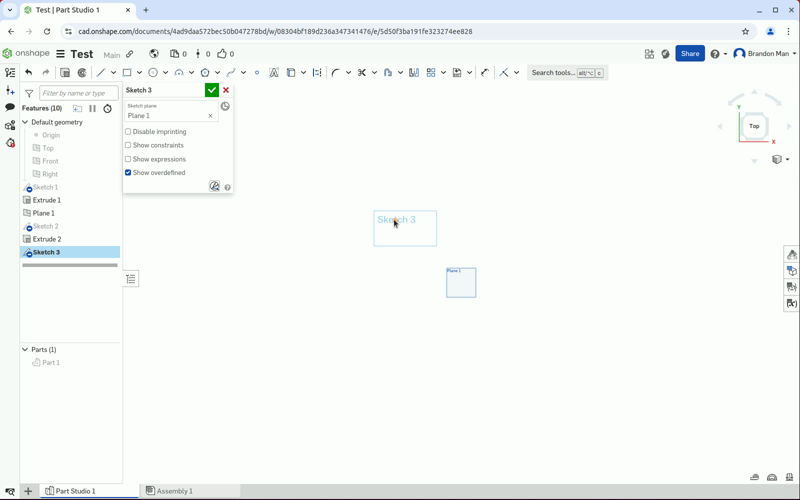
scroll(6)
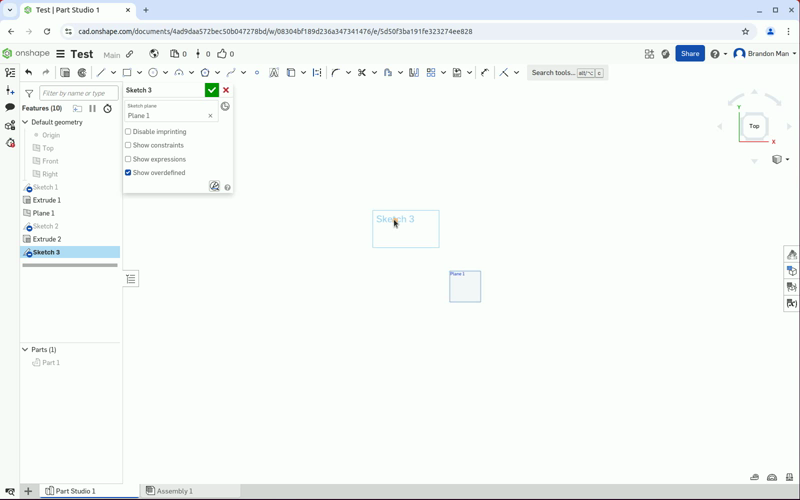
scroll(6)
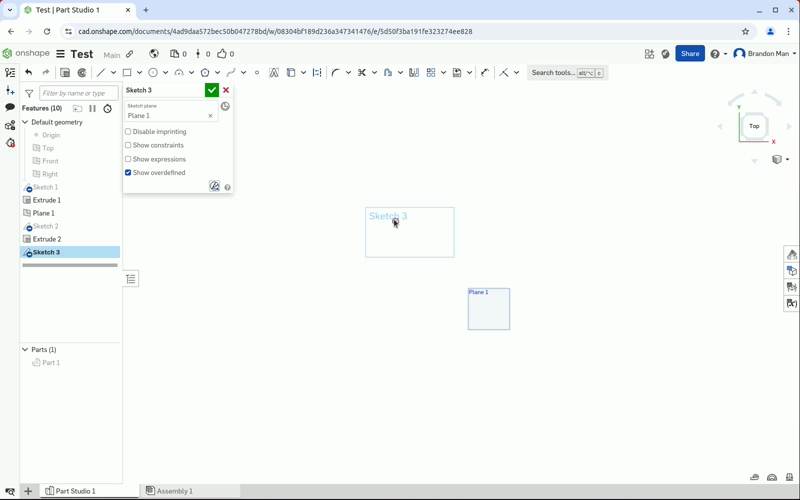
scroll(6)
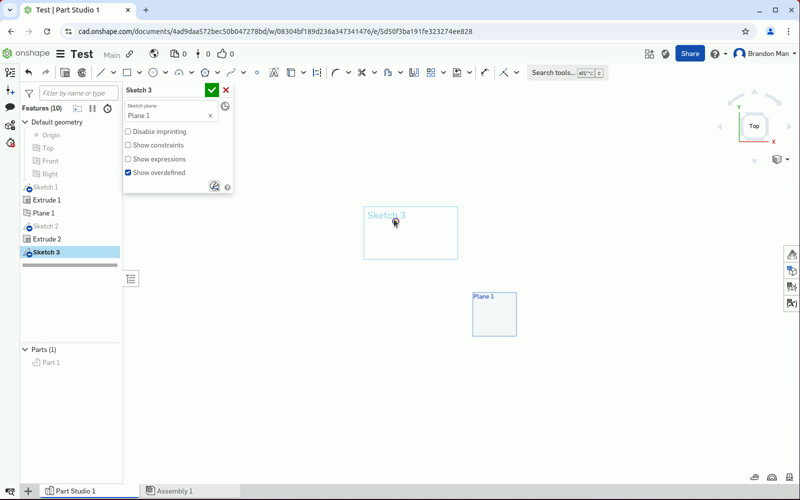
scroll(6)
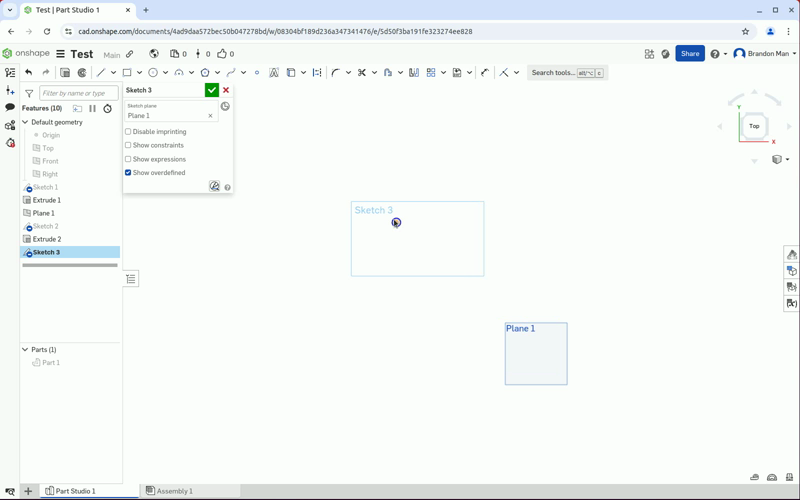
scroll(6)
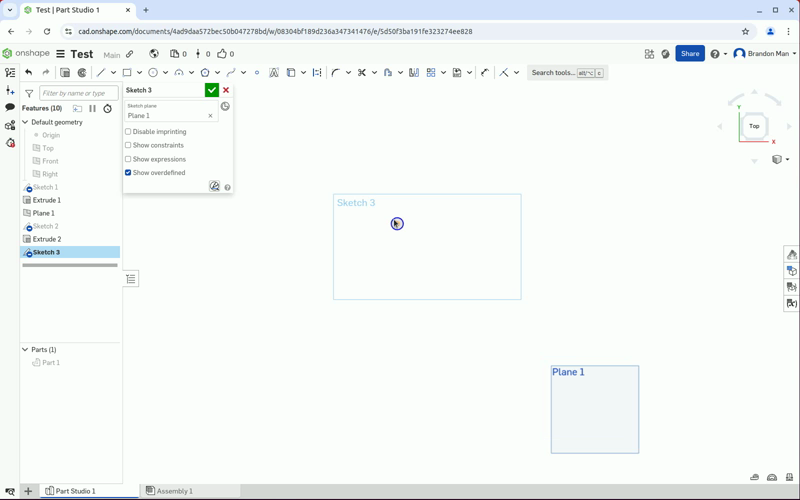
scroll(6)
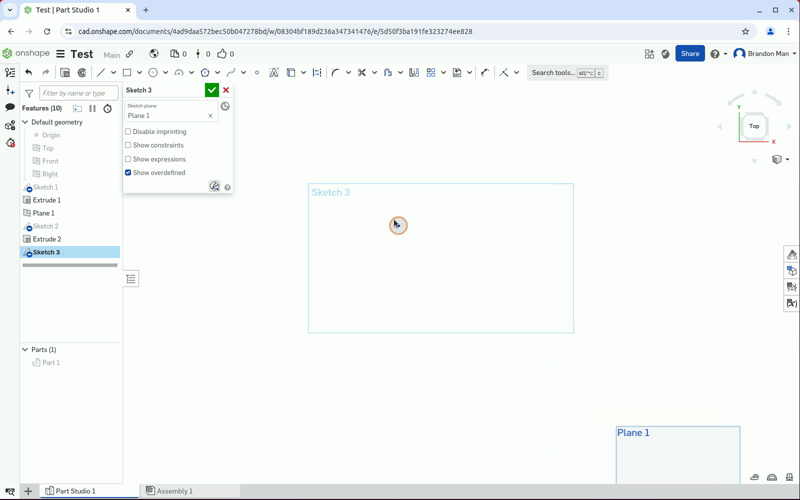
scroll(6)
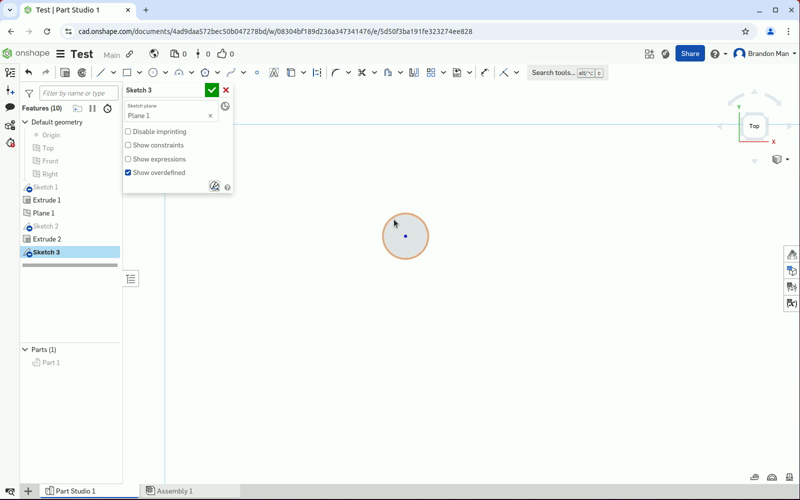
click(394, 219)
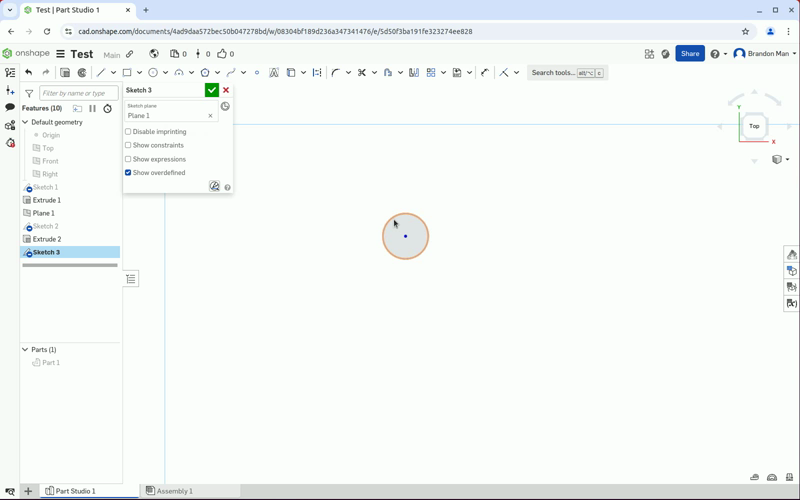
scroll(-6)
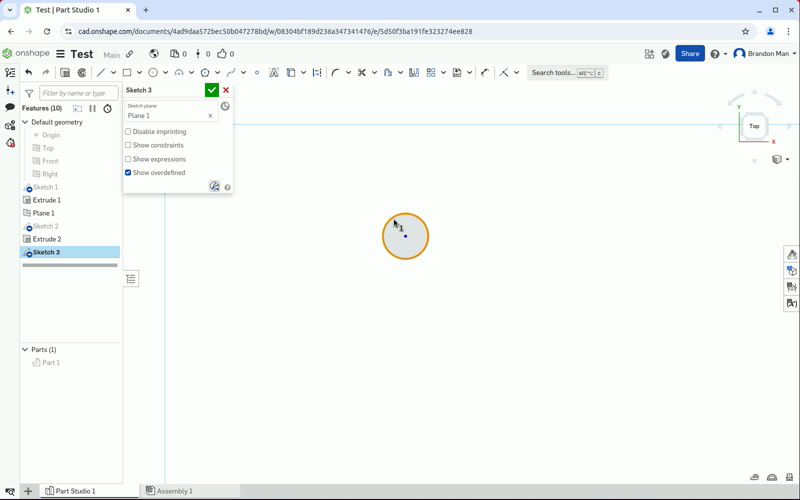
scroll(-6)
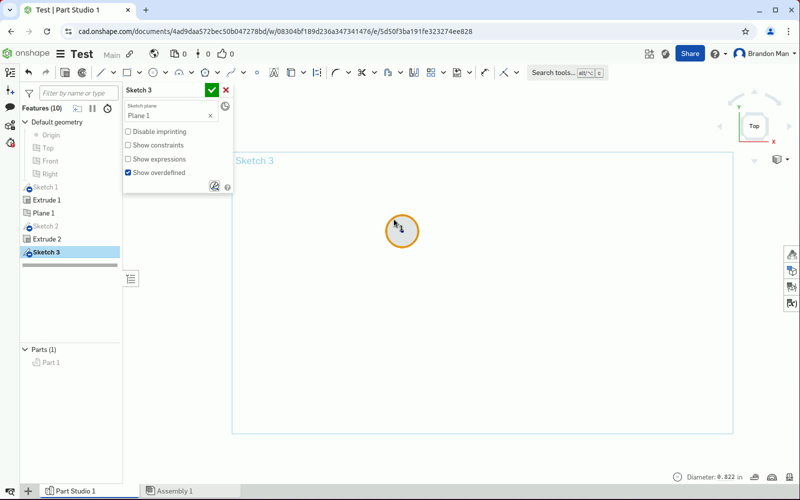
scroll(-6)
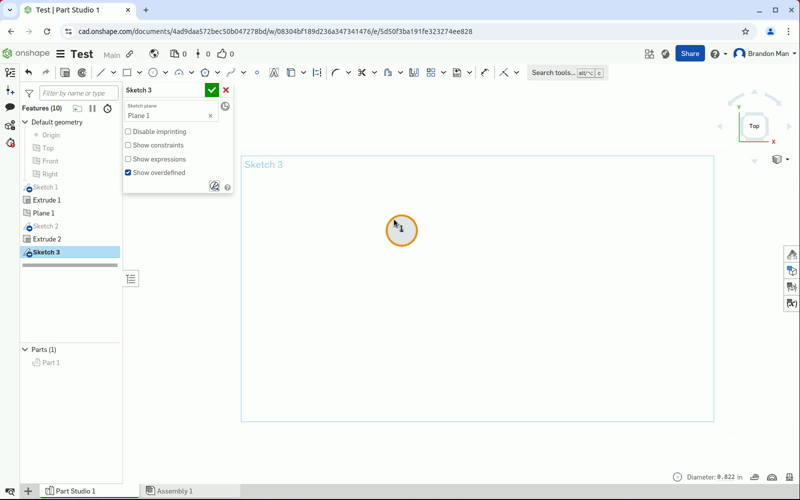
scroll(-6)
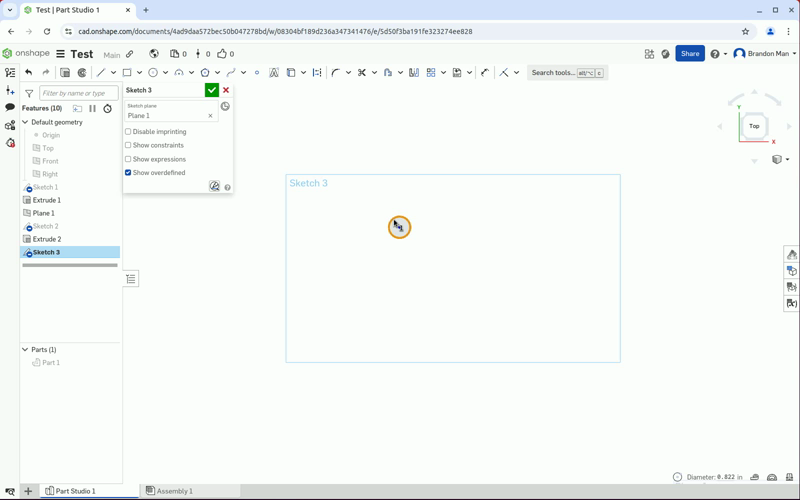
scroll(-6)
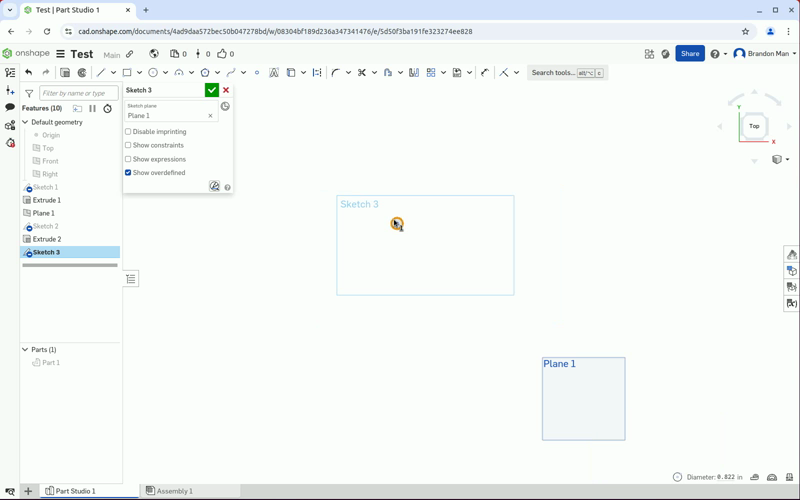
scroll(-6)
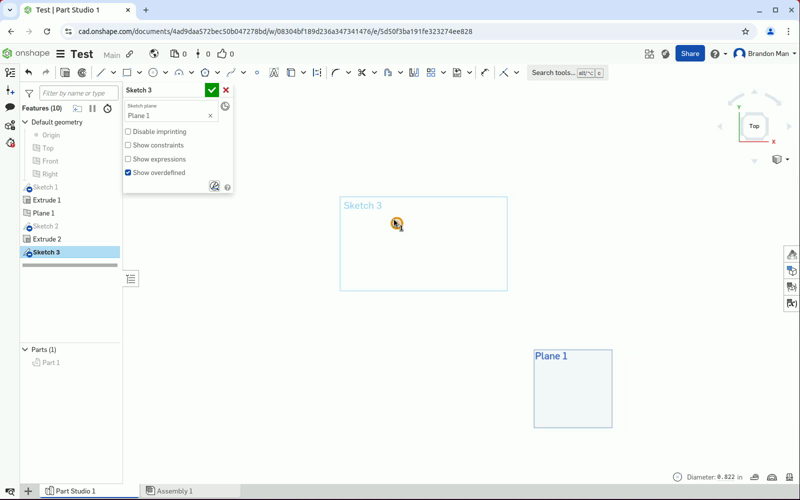
scroll(-6)
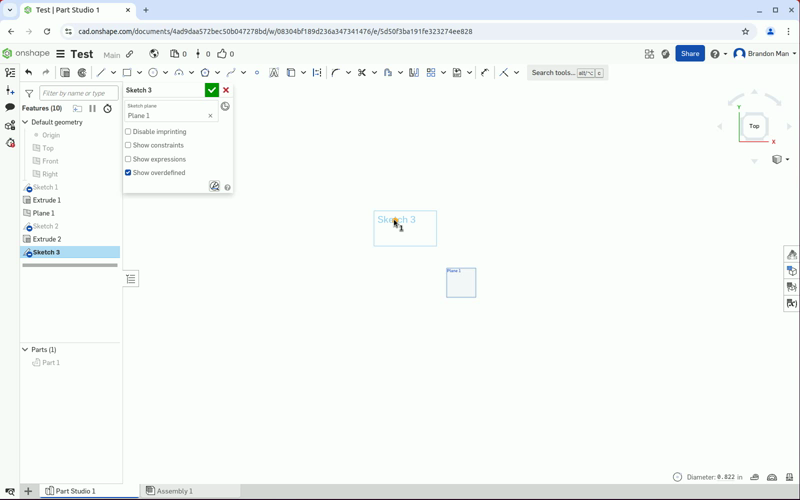
mouse_move(73, 352)
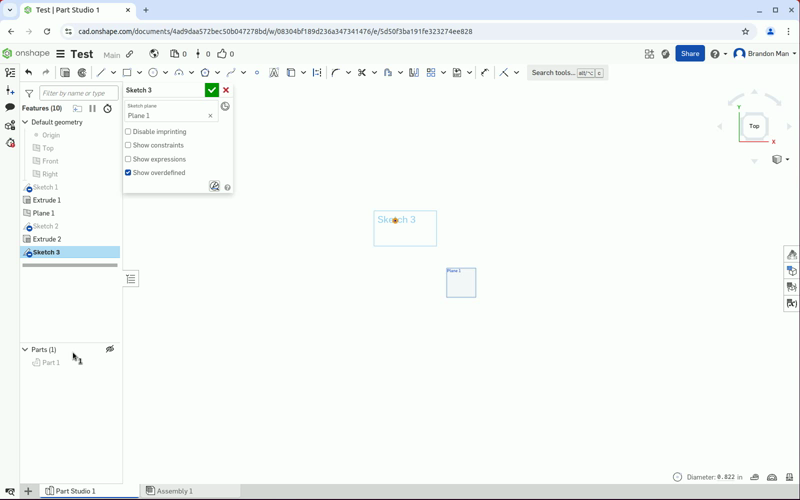
key(shift+y)
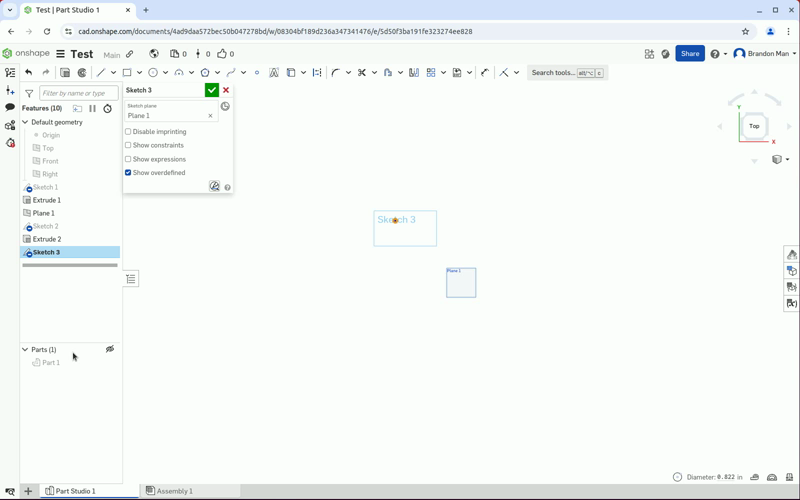
key(shift+e)
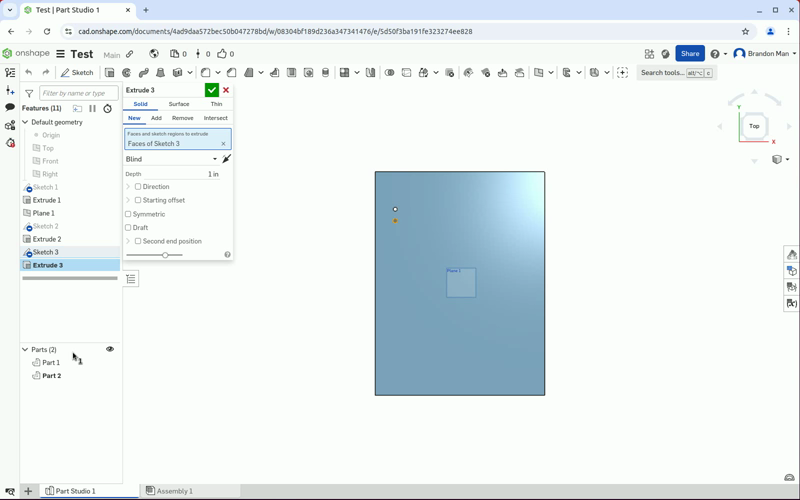
mouse_move(143, 106)
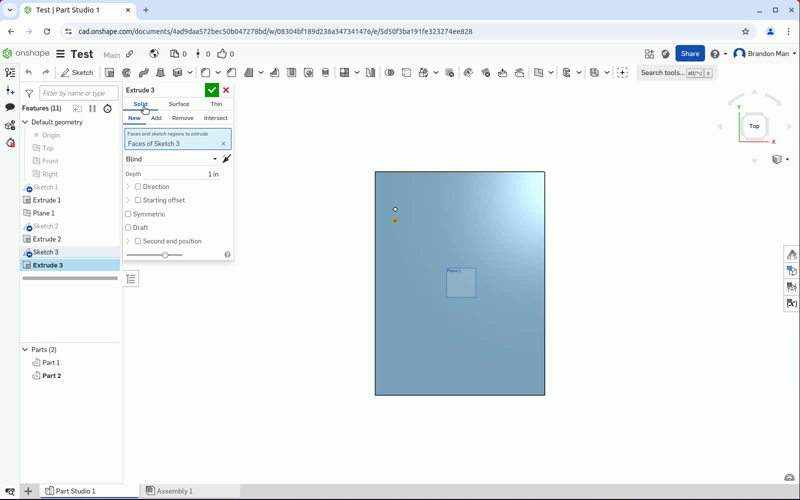
click(143, 106)
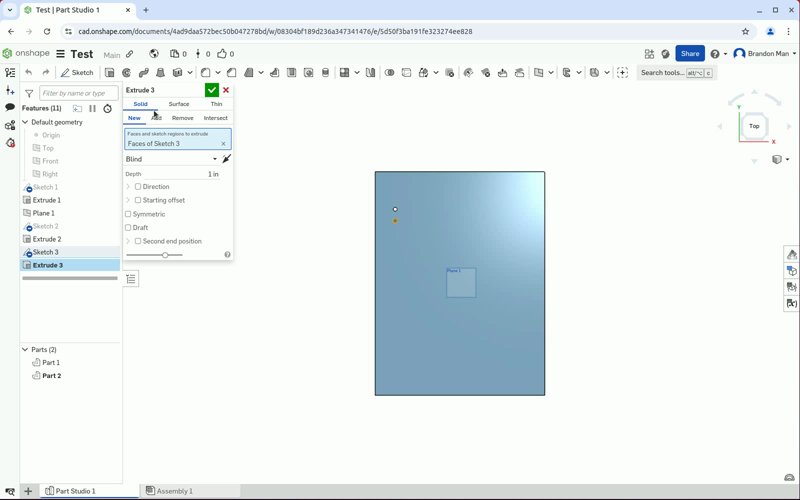
mouse_move(186, 120)
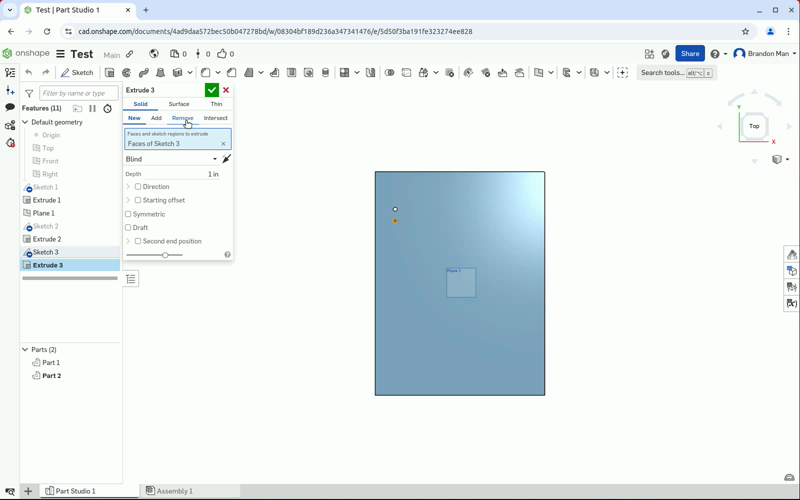
click(186, 120)
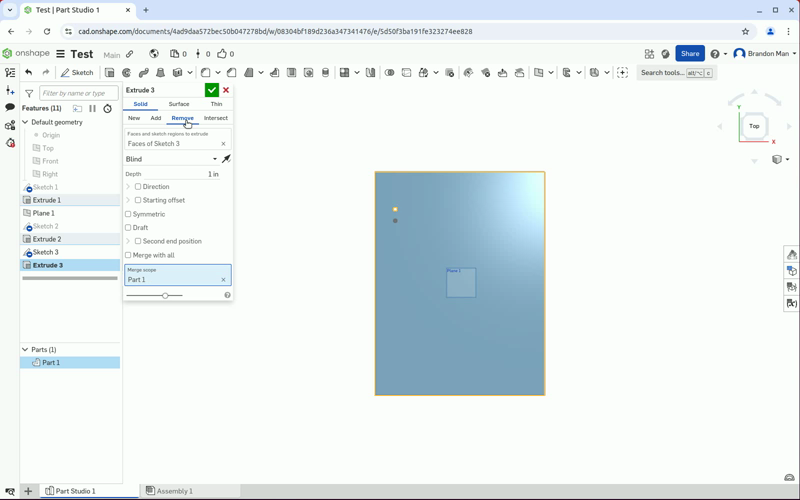
key(tab, 4)
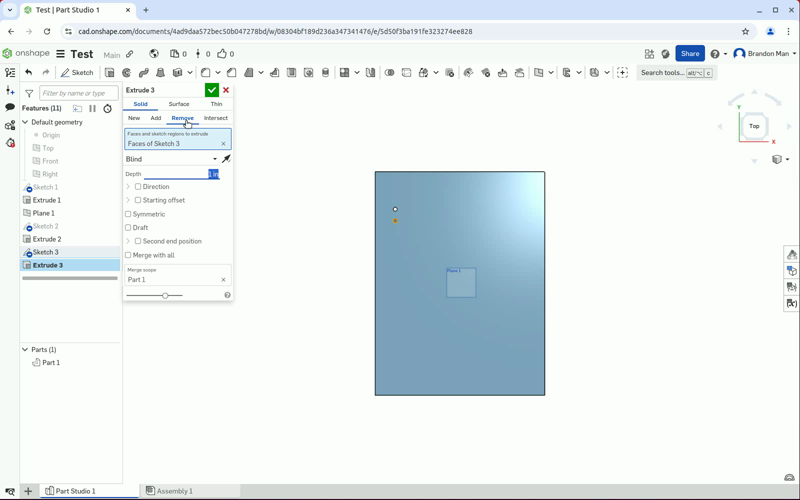
text(2.407)
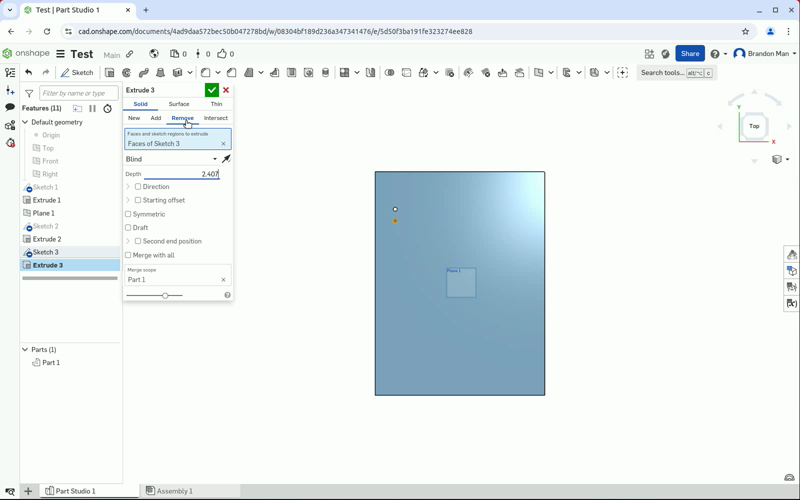
key(tab, 6)
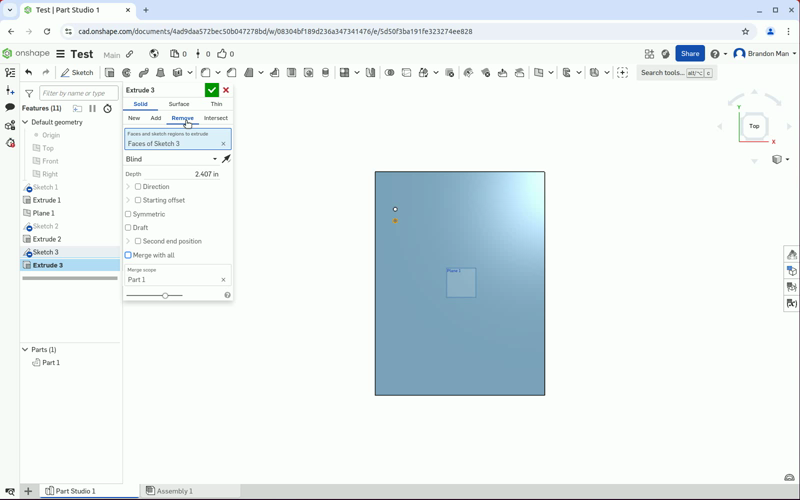
key(space)
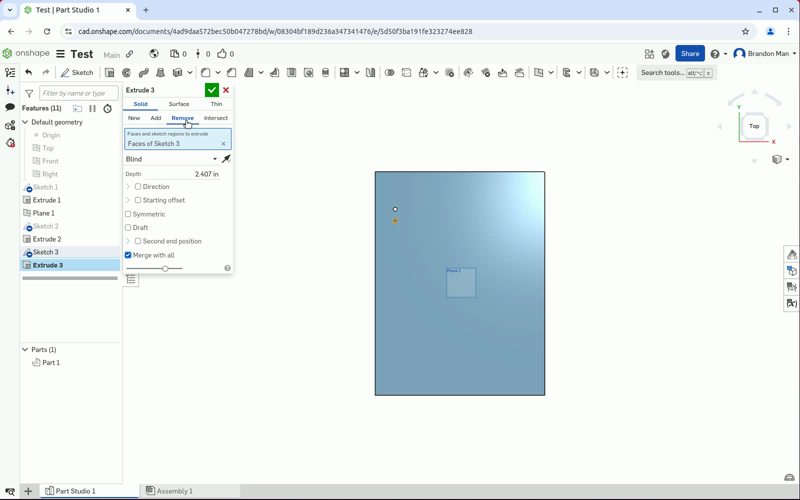
key(enter)
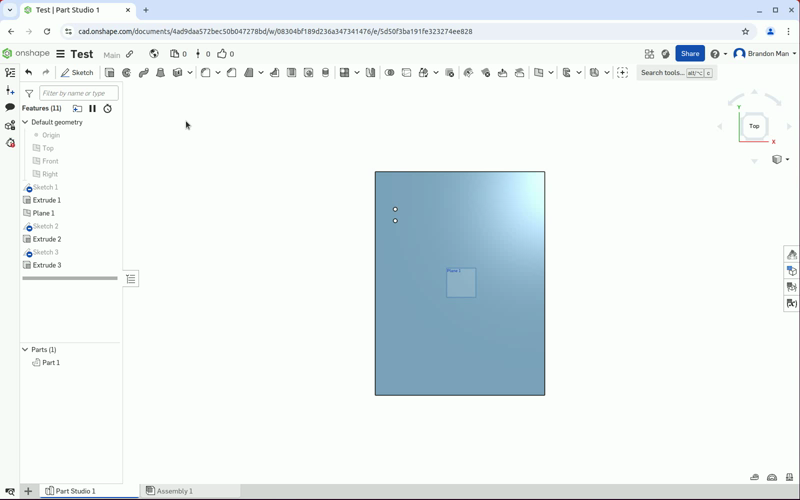
key(shift+h)
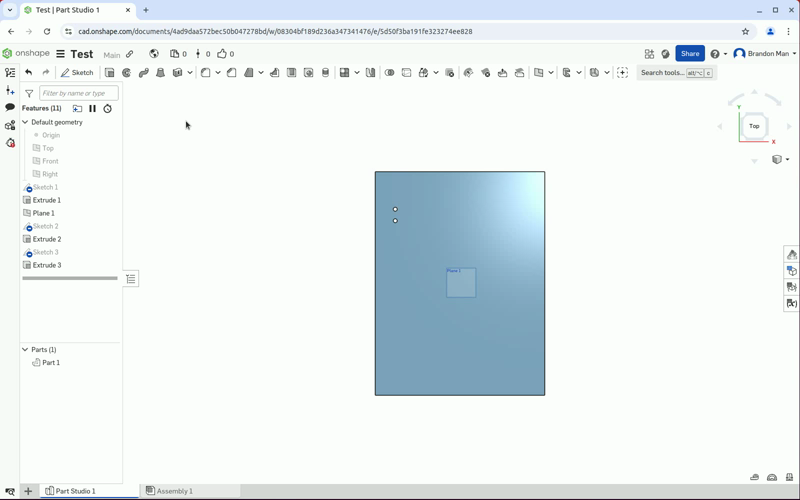
key(shift+h)
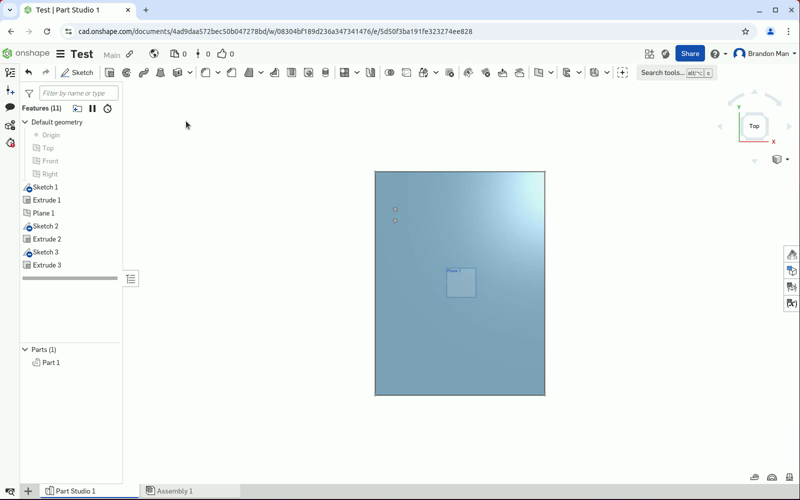
key(shift+7)
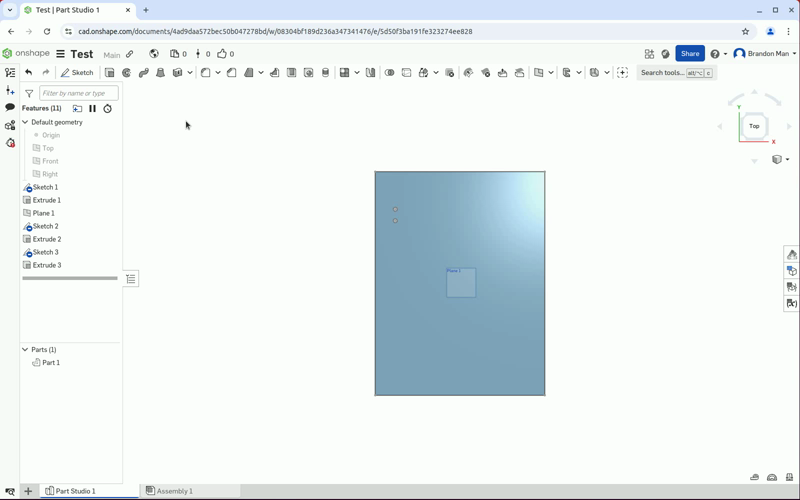
key(up, 3)
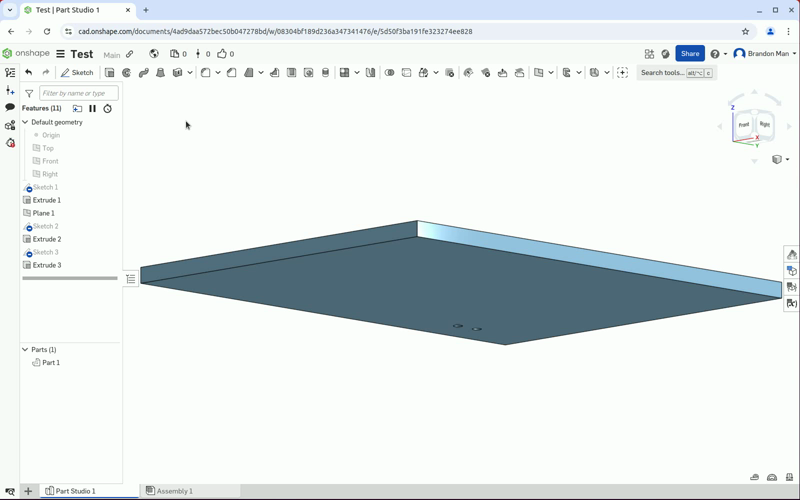
key(left, 3)
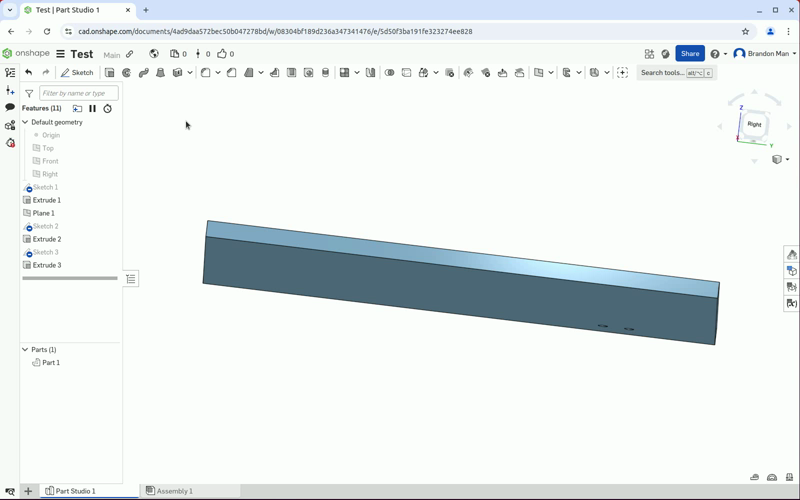
key(right, 3)
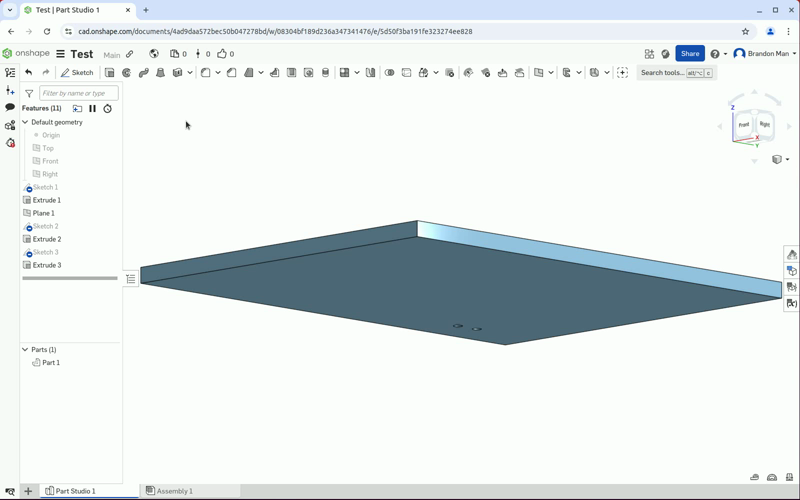
key(down, 3)
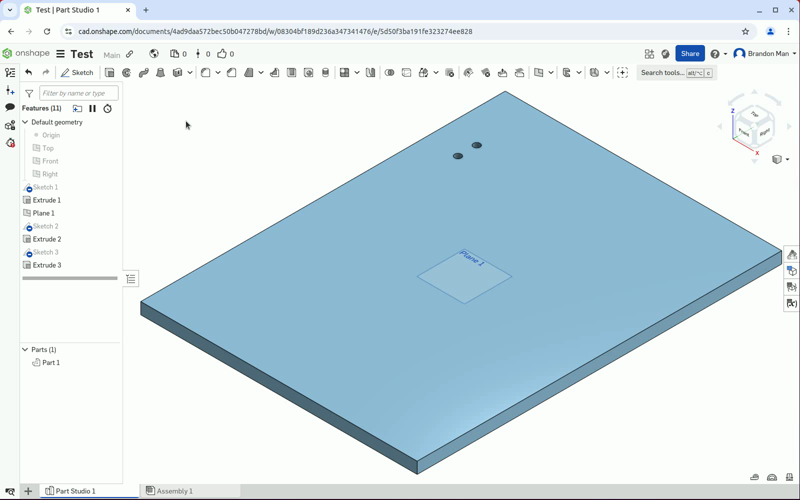
mouse_move(73, 189)
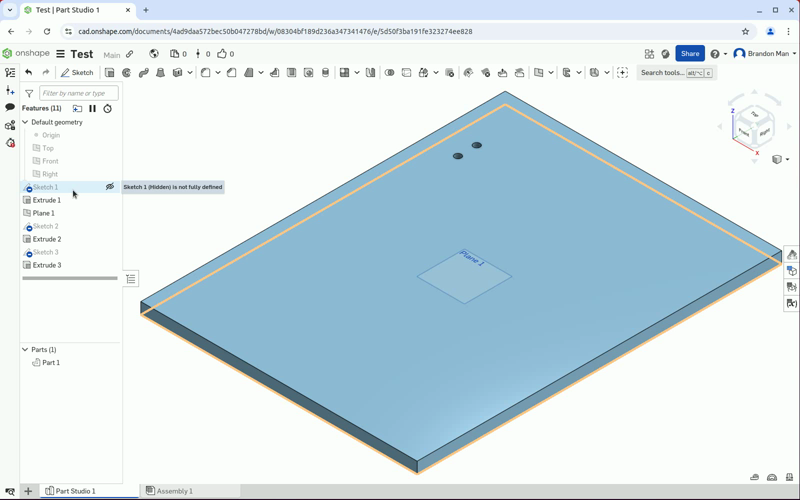
click(73, 189)